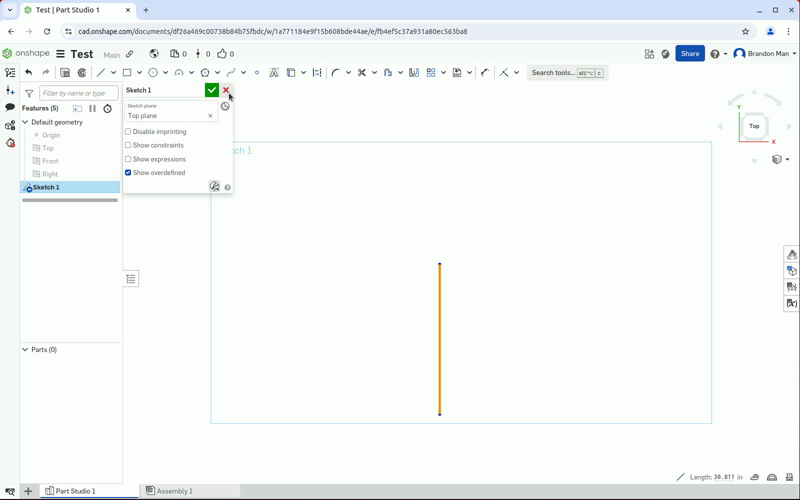
key(shift+h)
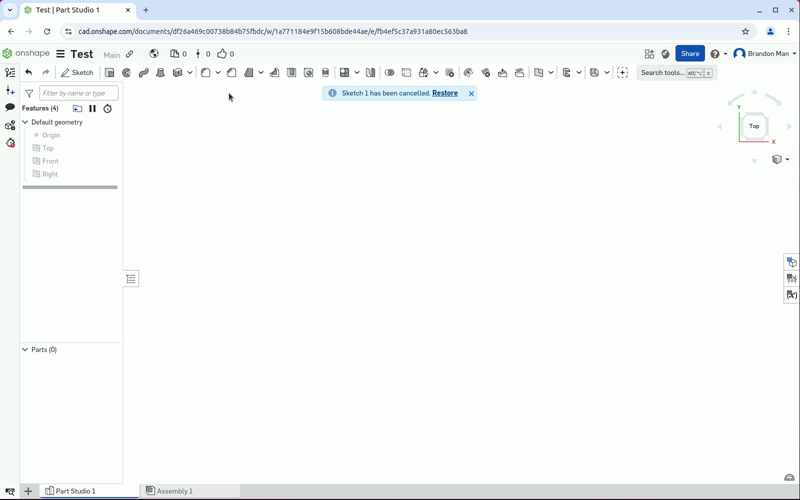
mouse_move(73, 352)
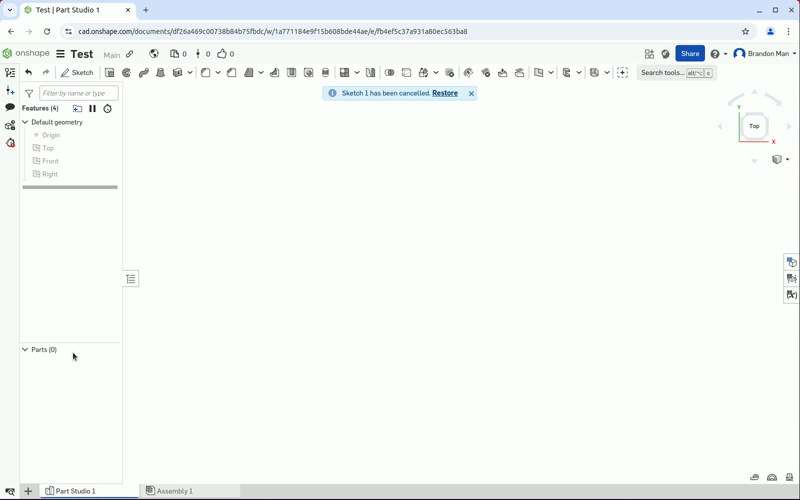
key(y)
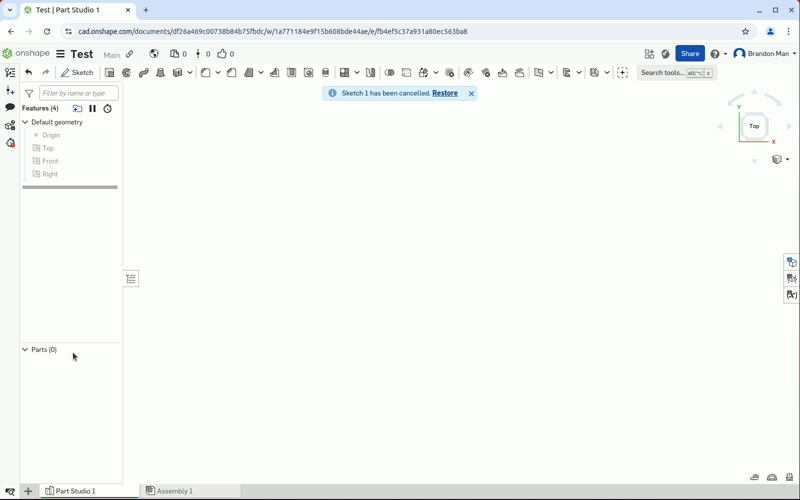
key(shift+p)
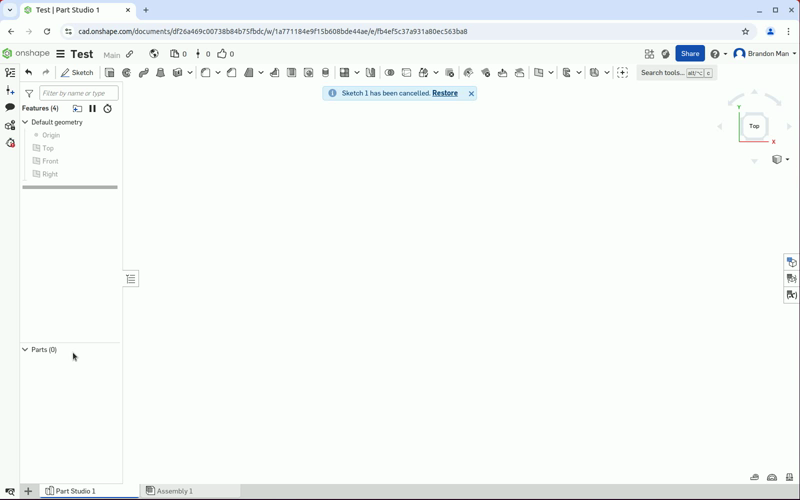
key(space)
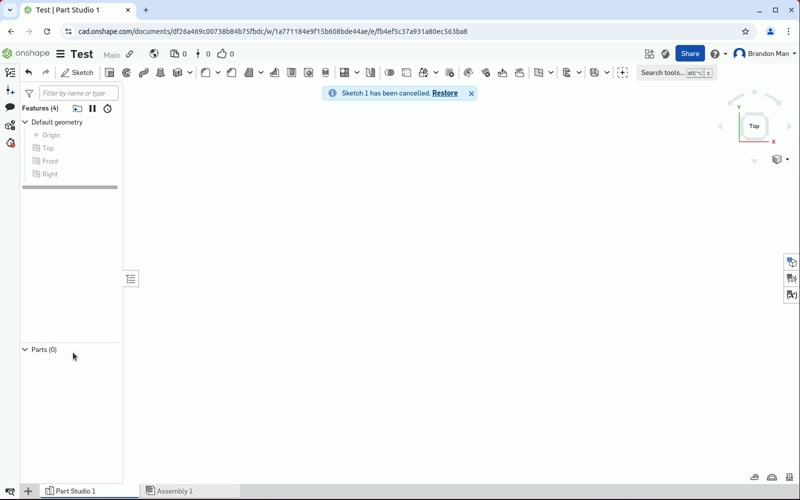
key_down(shift)
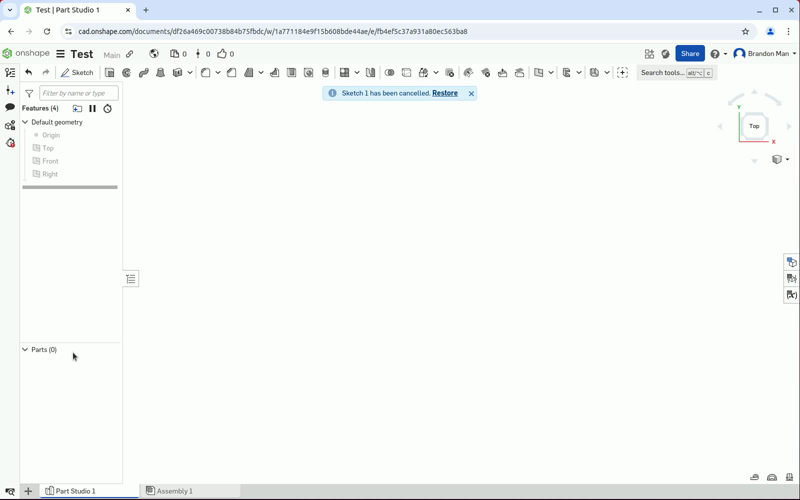
key(up)
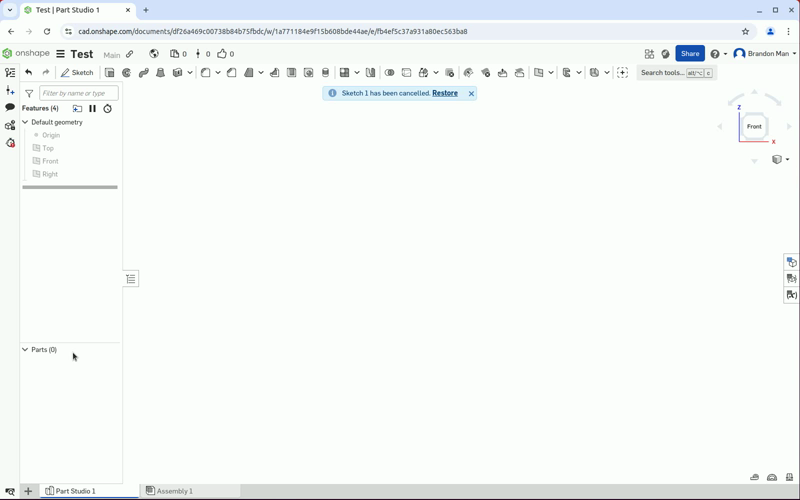
key_up(shift)
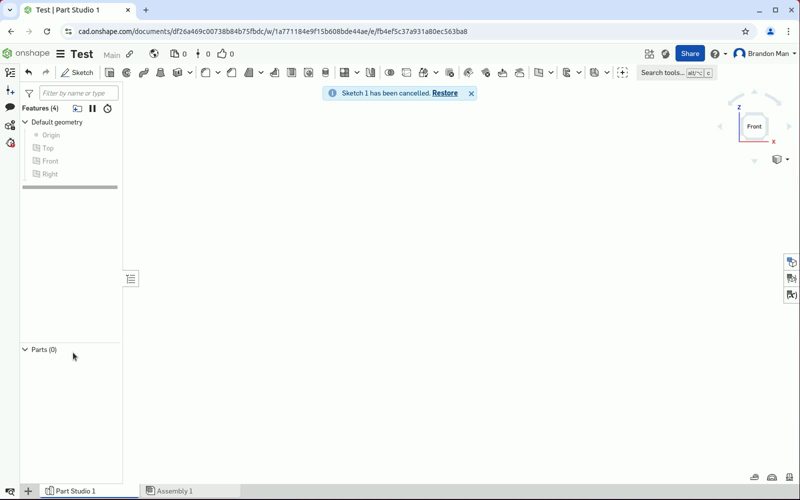
mouse_move(73, 352)
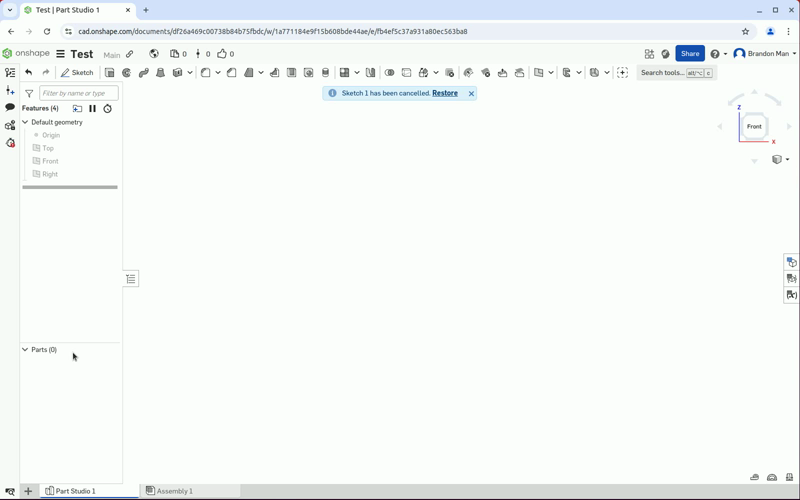
key(shift+y)
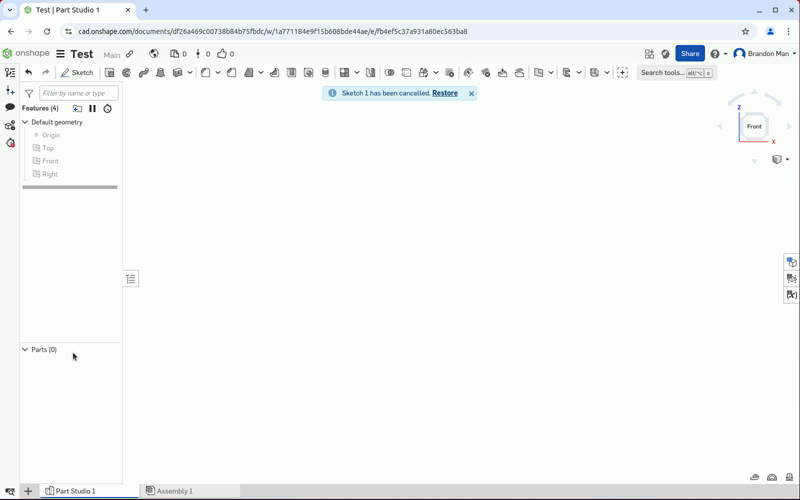
key(shift+s)
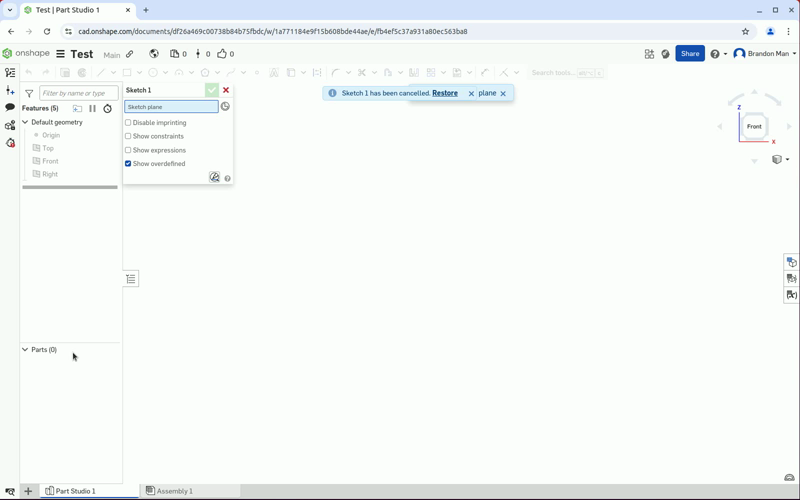
mouse_move(73, 163)
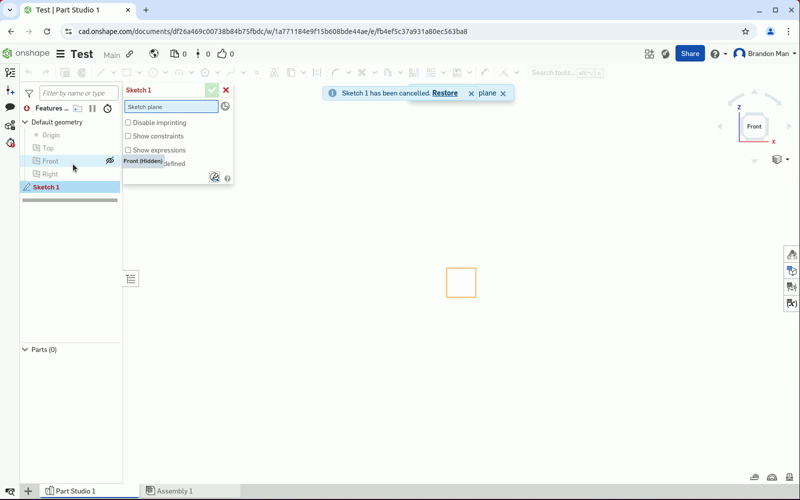
click(73, 163)
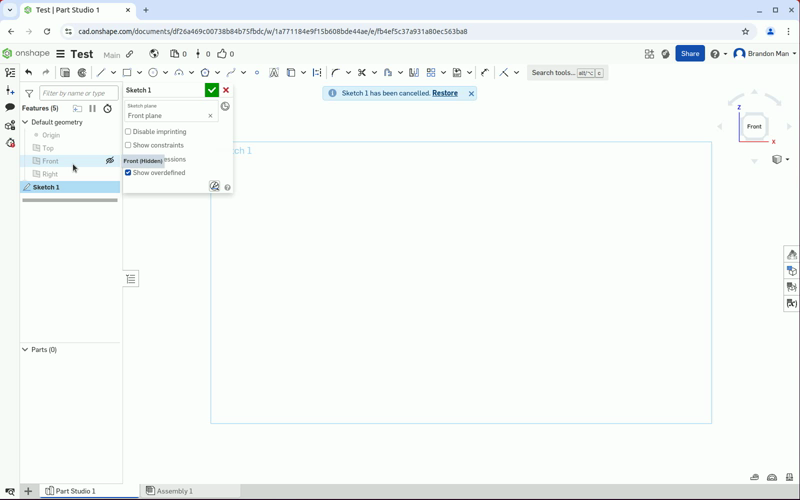
mouse_move(73, 352)
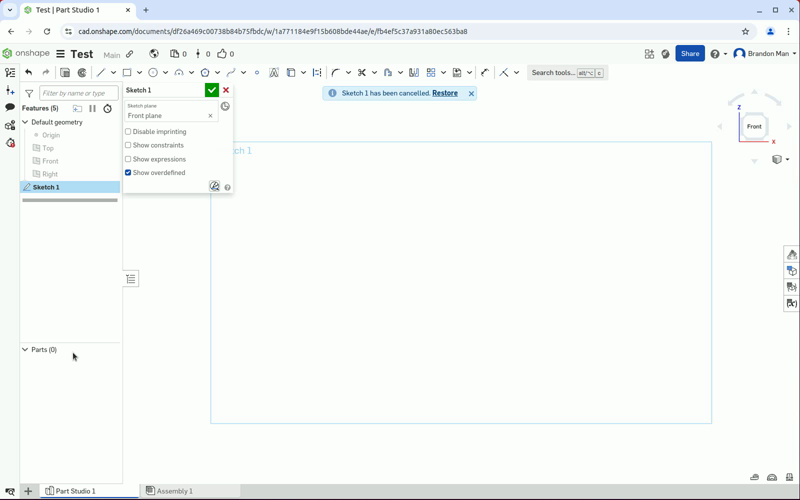
key(y)
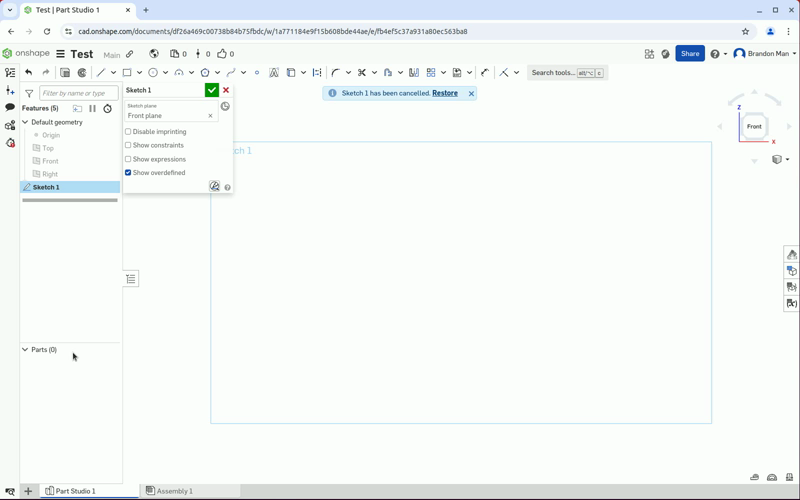
key(c)
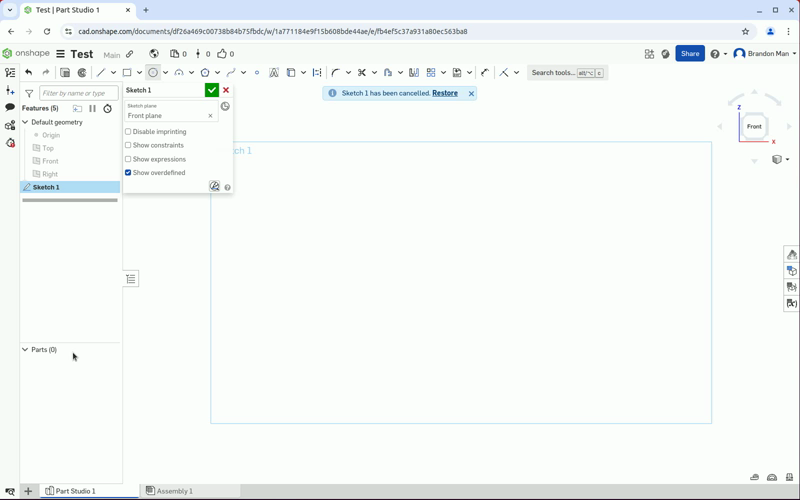
key_down(shift)
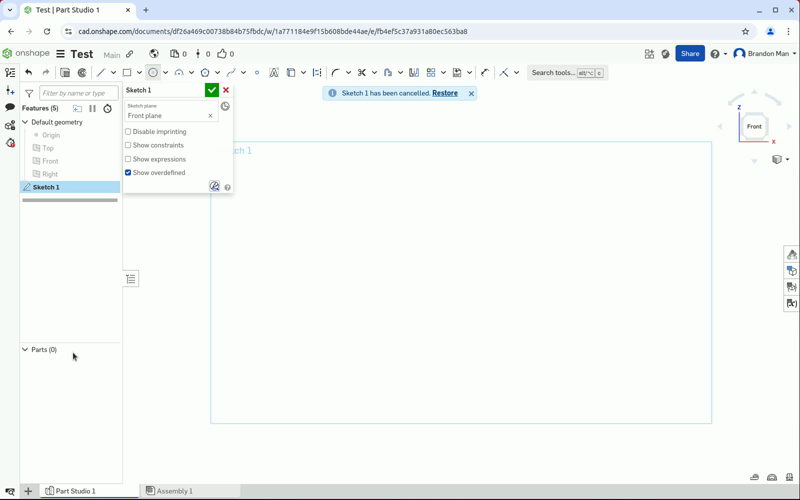
mouse_move(461, 282)
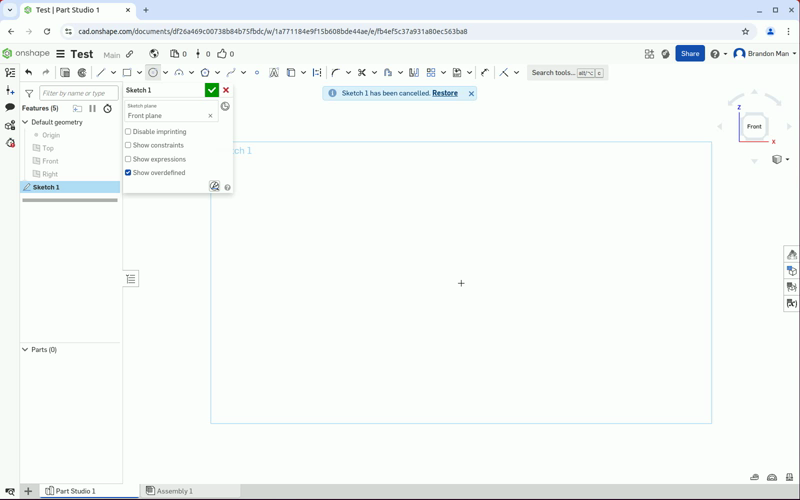
click(461, 282)
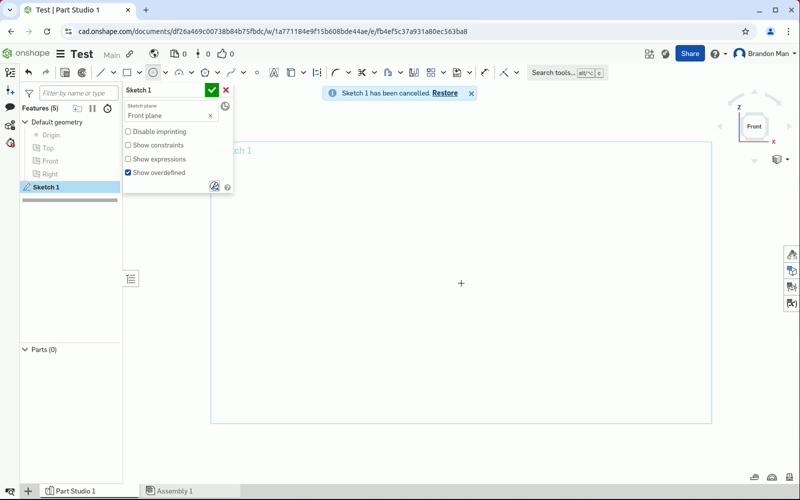
key_up(shift)
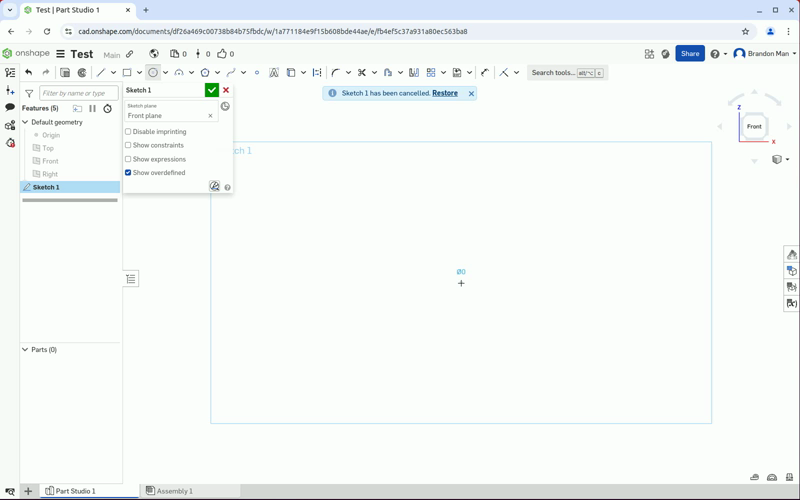
mouse_move(549, 282)
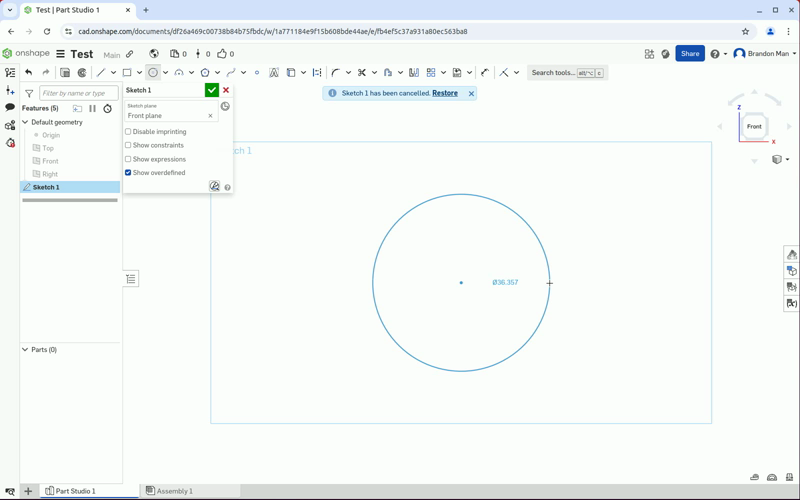
click(549, 282)
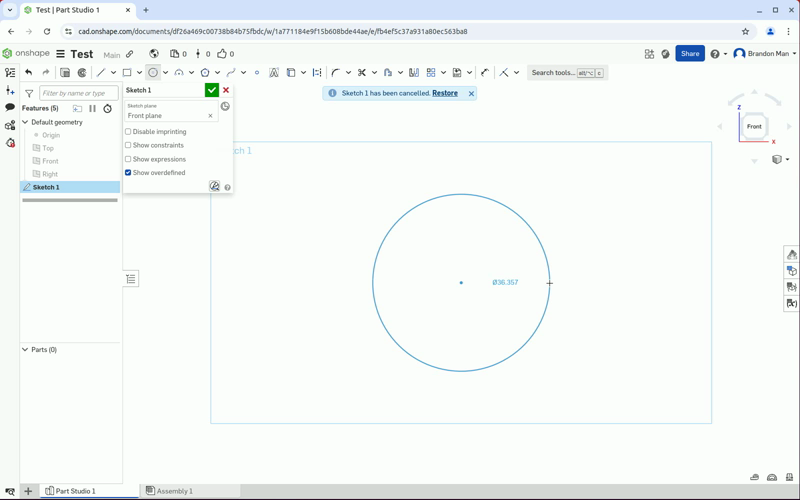
key(esc)
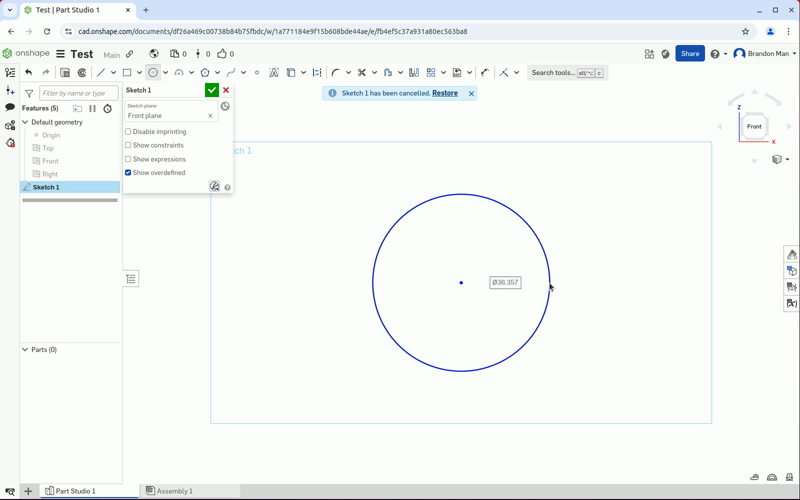
mouse_move(431, 279)
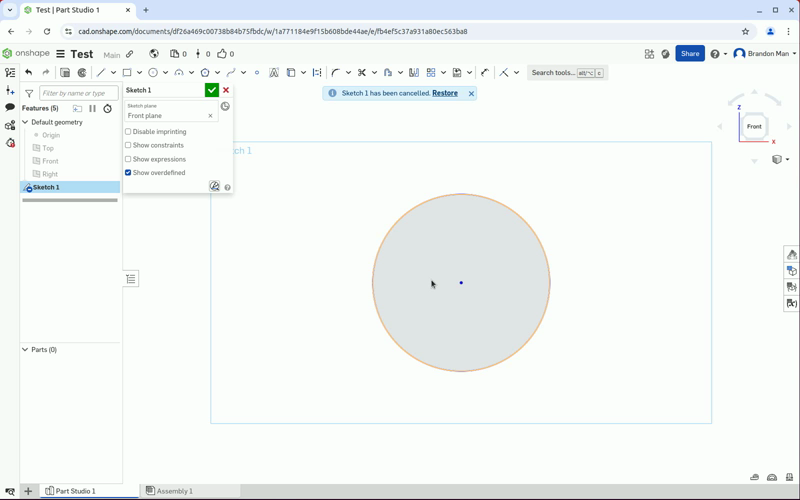
click(431, 279)
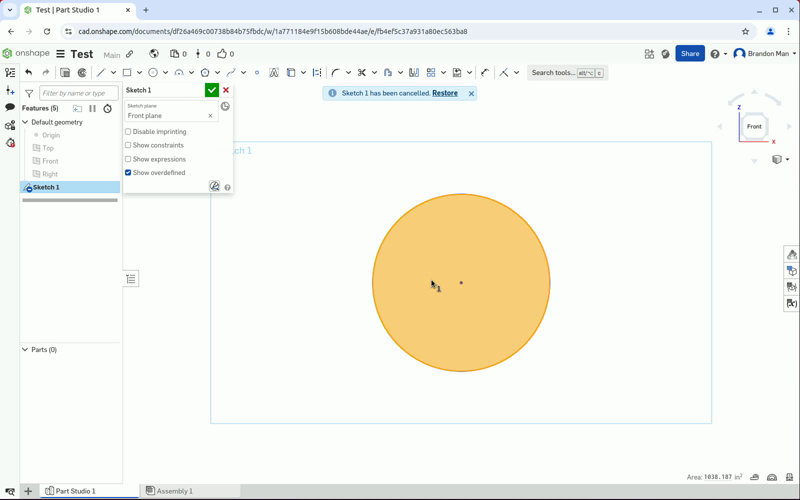
mouse_move(73, 352)
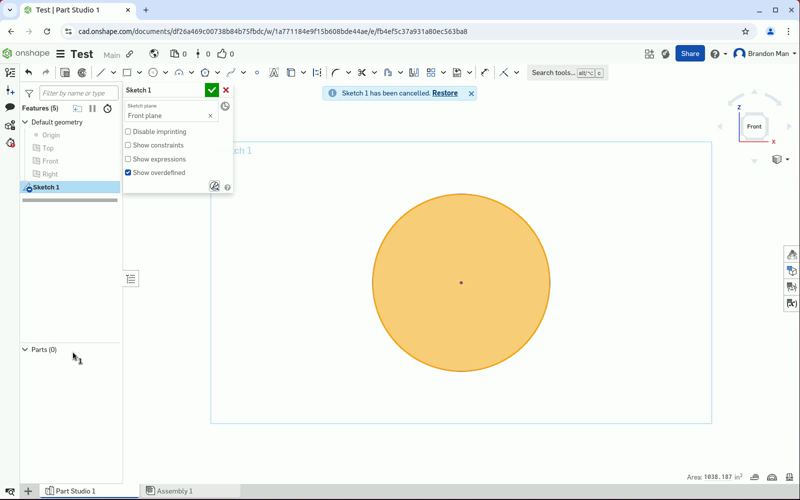
key(shift+y)
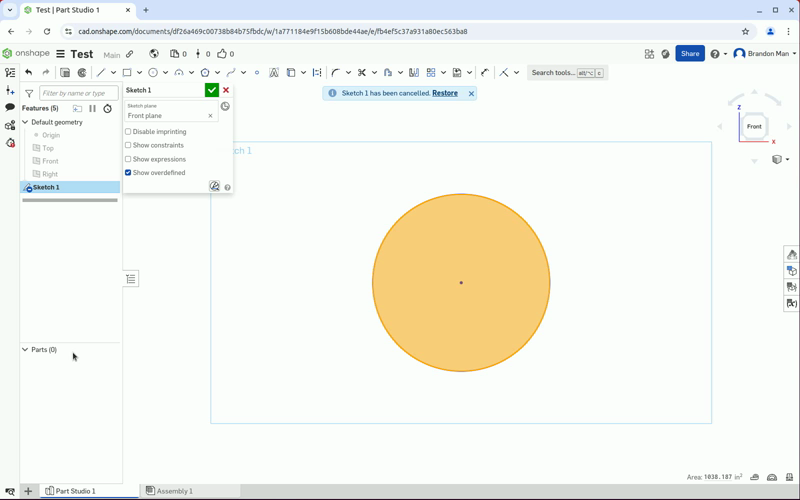
key(shift+e)
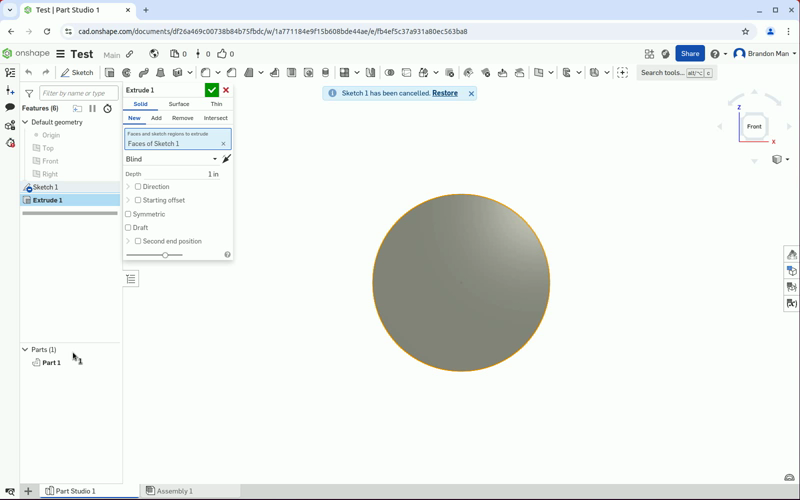
mouse_move(143, 106)
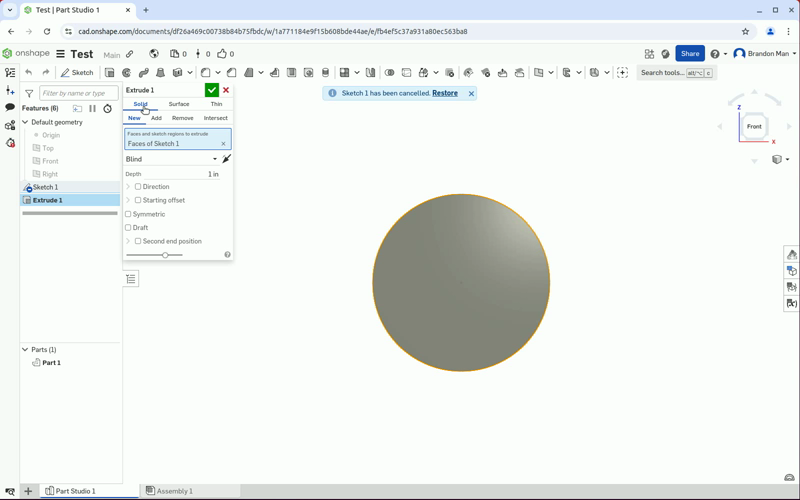
click(143, 106)
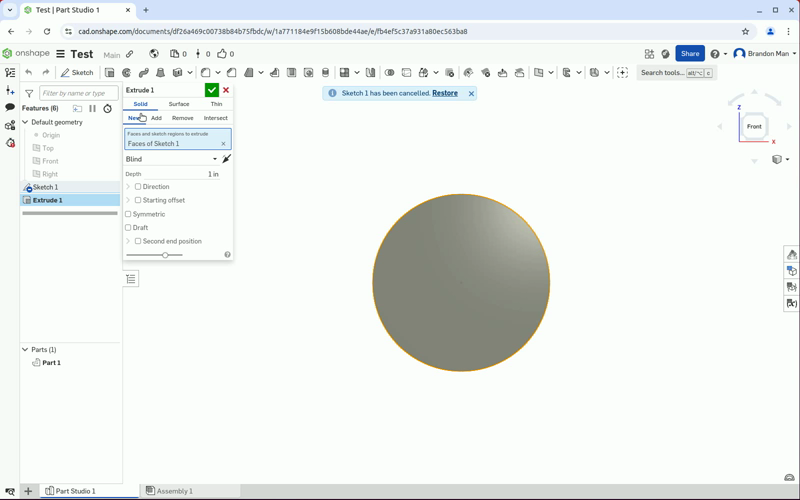
mouse_move(137, 120)
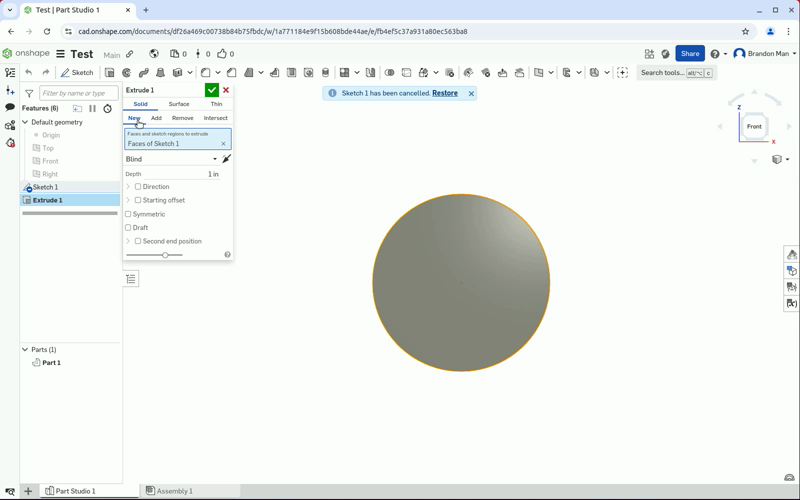
click(137, 120)
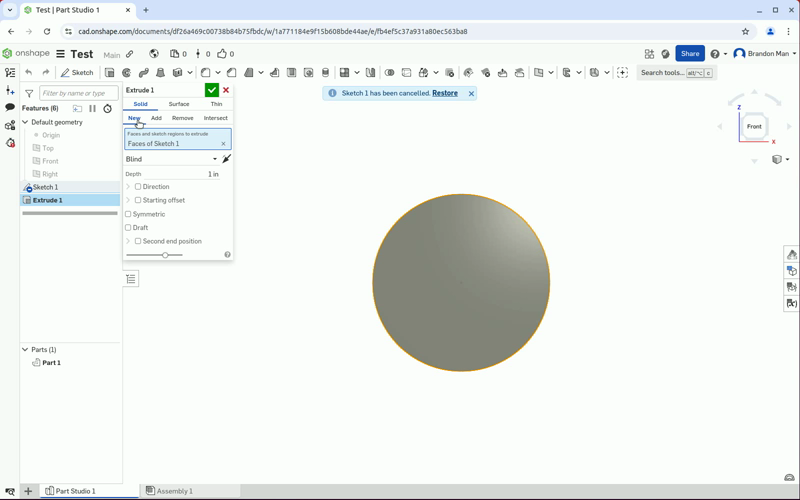
key(tab, 4)
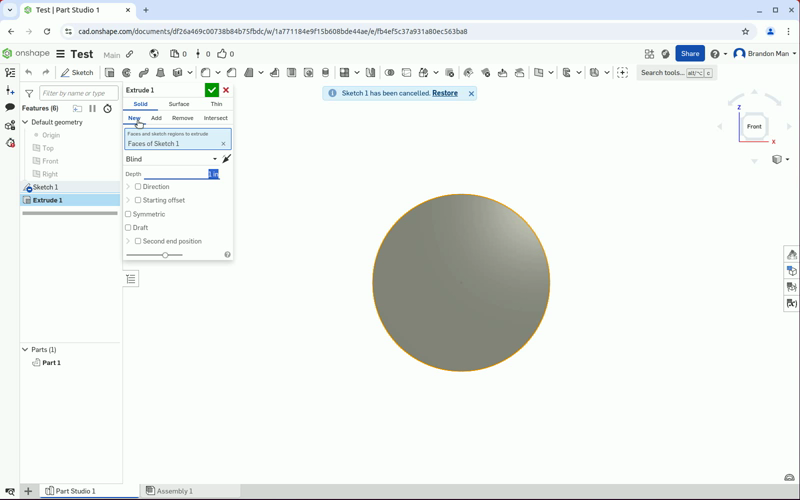
text(8.906)
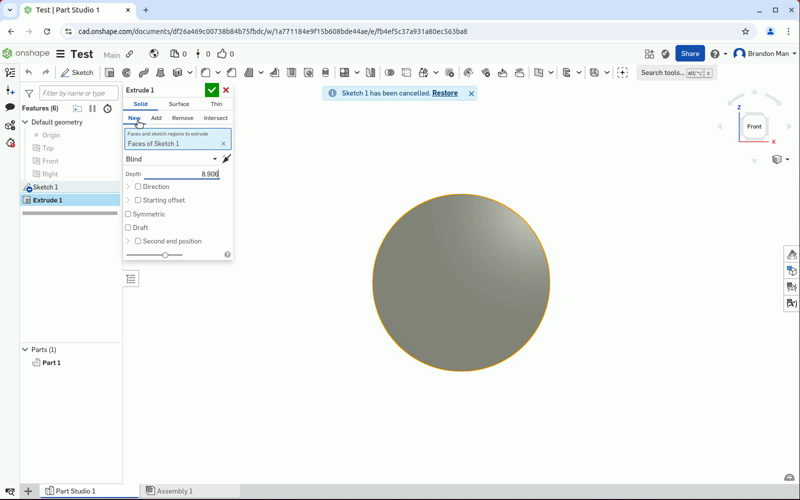
key(enter)
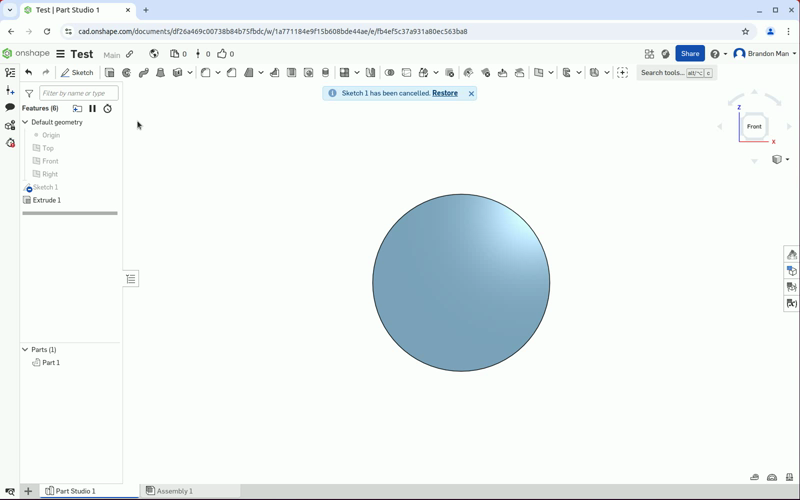
key(shift+h)
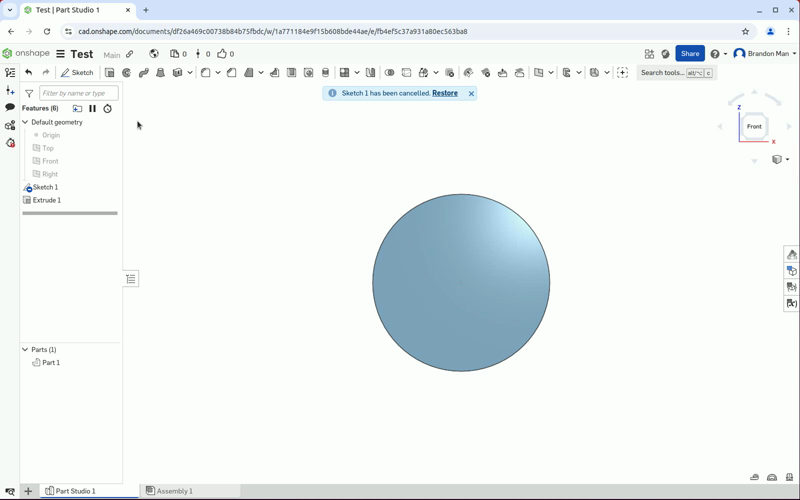
key(shift+h)
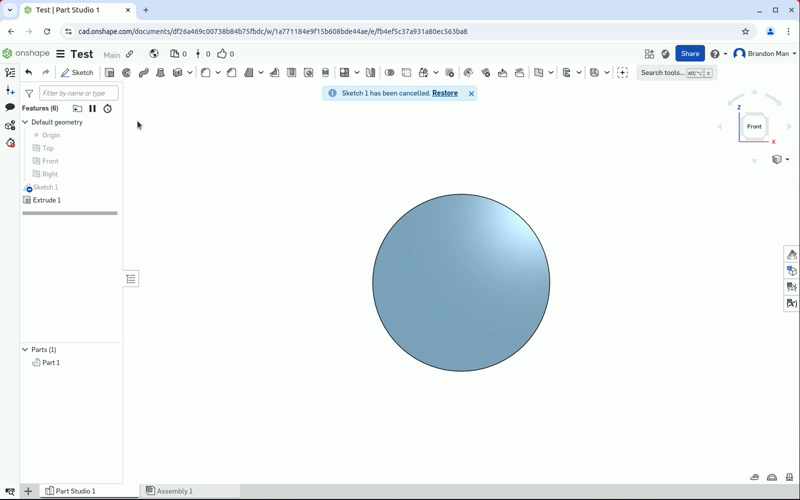
mouse_move(73, 189)
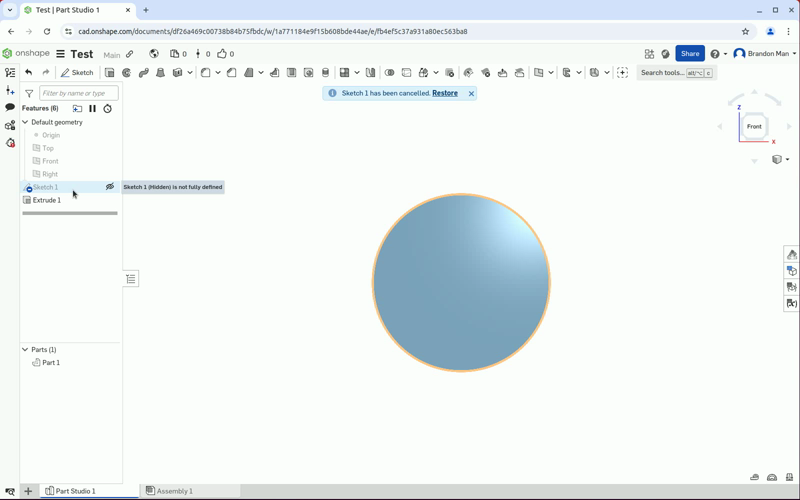
click(73, 189)
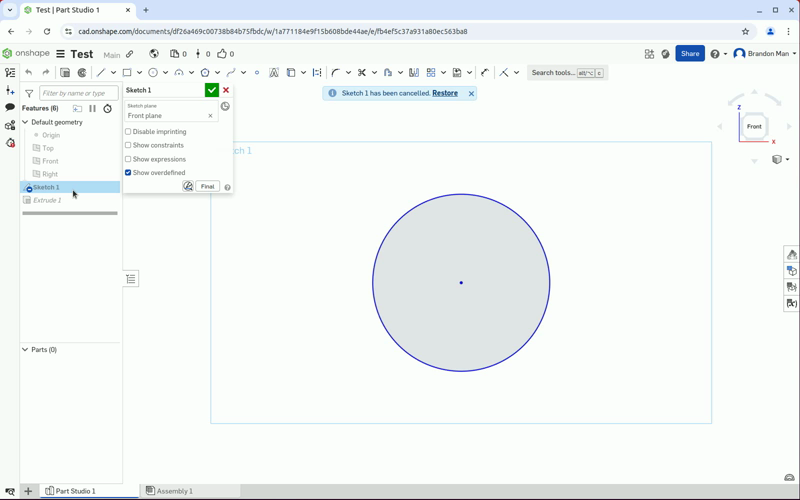
mouse_move(229, 92)
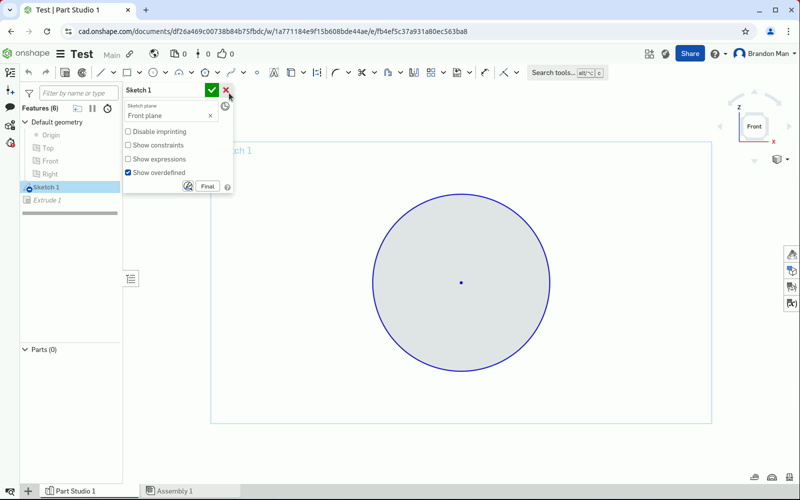
click(229, 92)
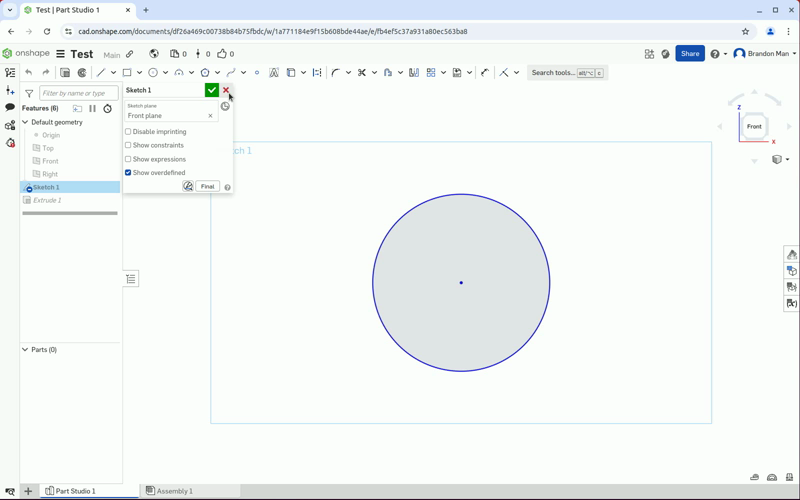
key(shift+s)
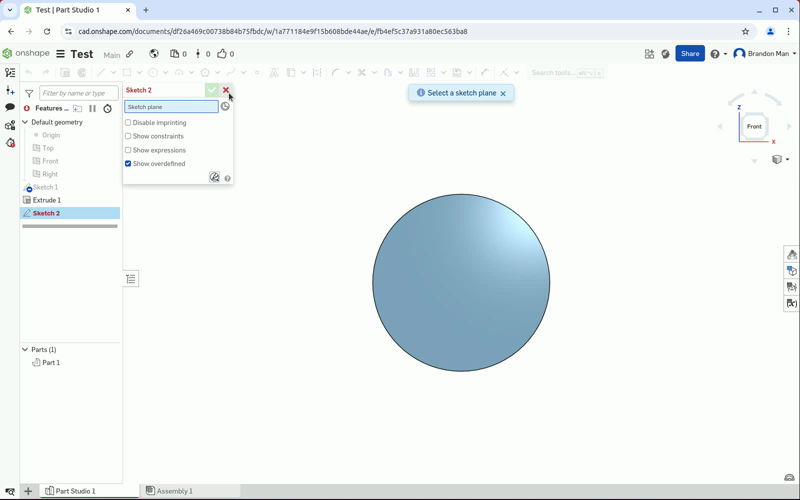
mouse_move(73, 163)
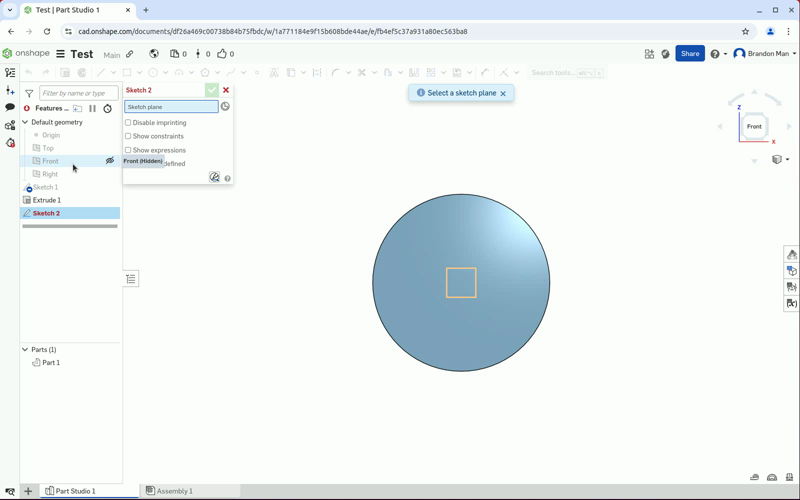
click(73, 163)
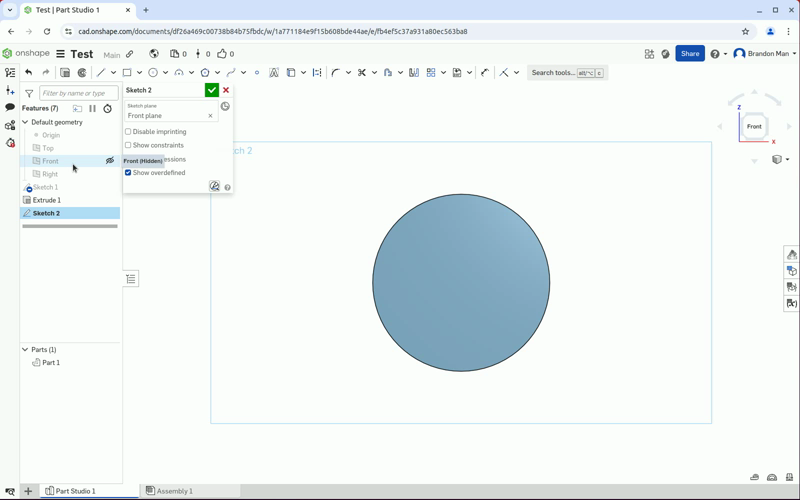
mouse_move(73, 352)
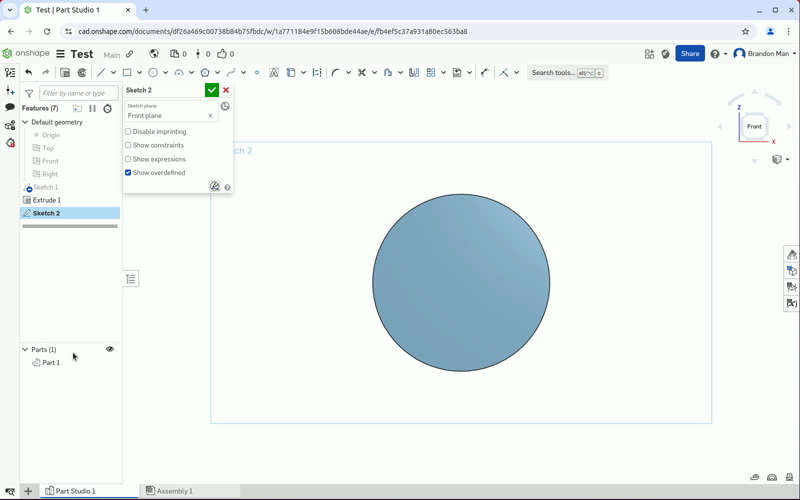
key(y)
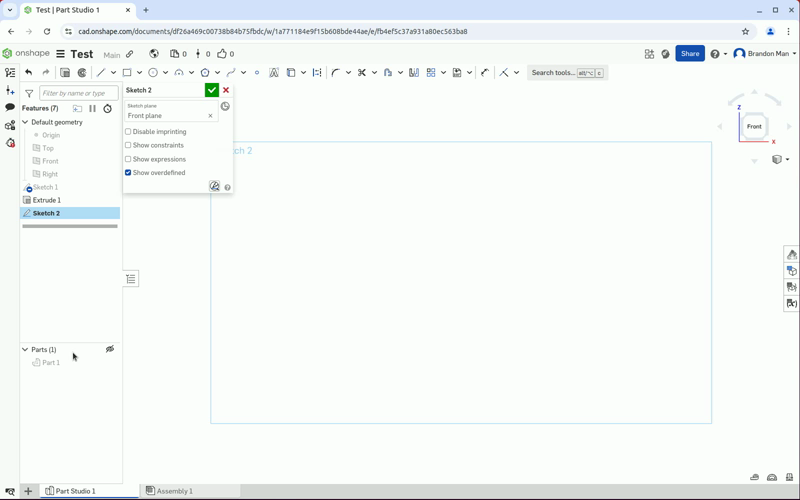
key(l)
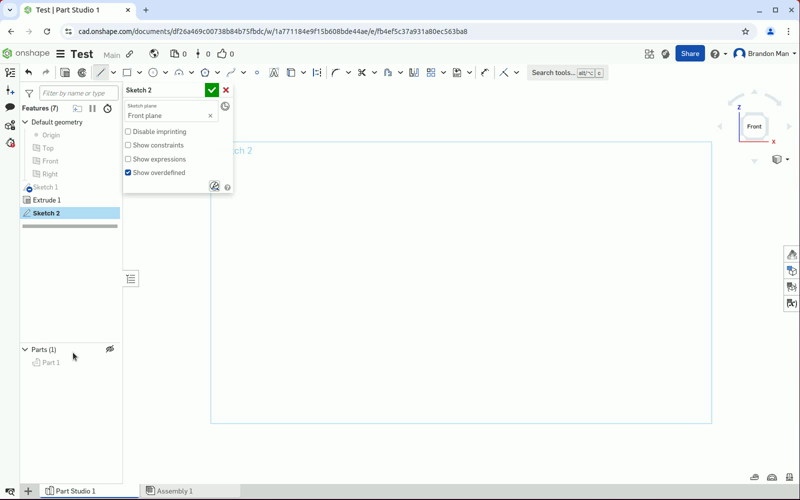
key_down(shift)
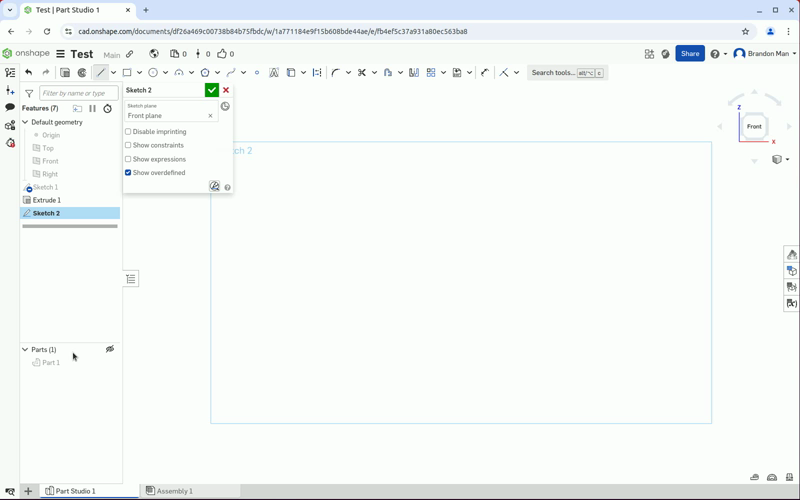
mouse_move(363, 339)
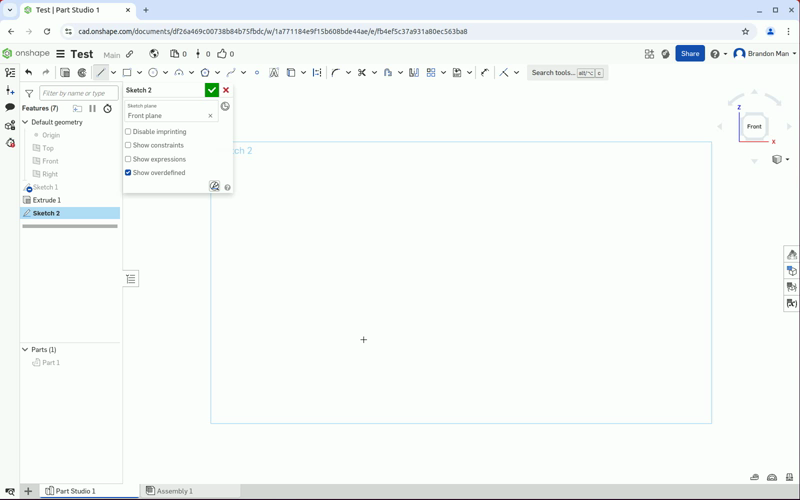
click(363, 339)
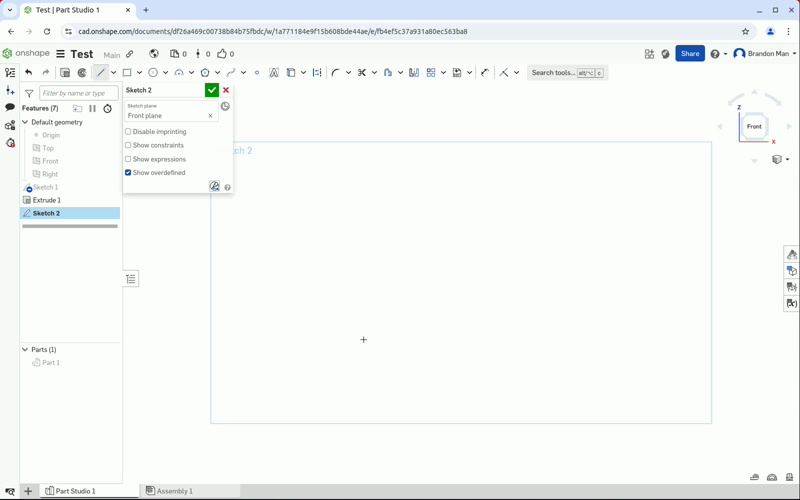
key_up(shift)
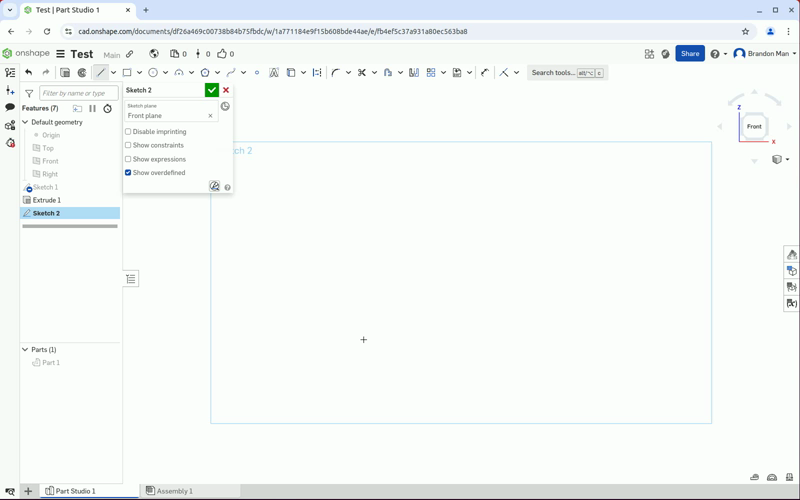
key_down(shift)
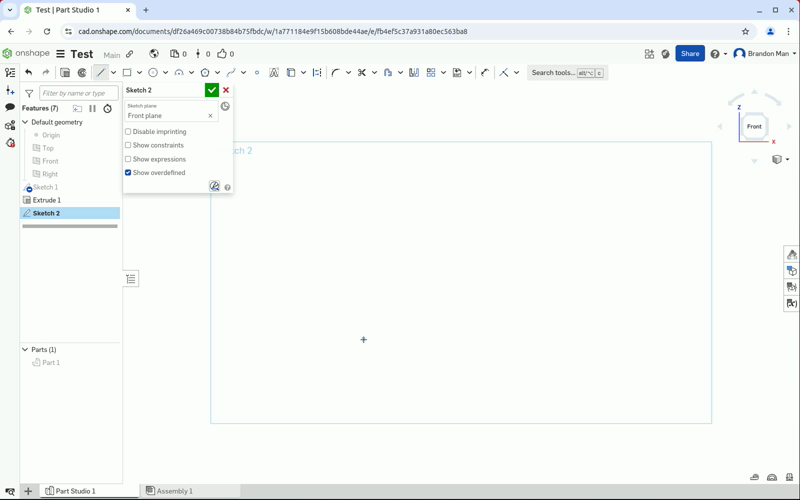
mouse_move(461, 394)
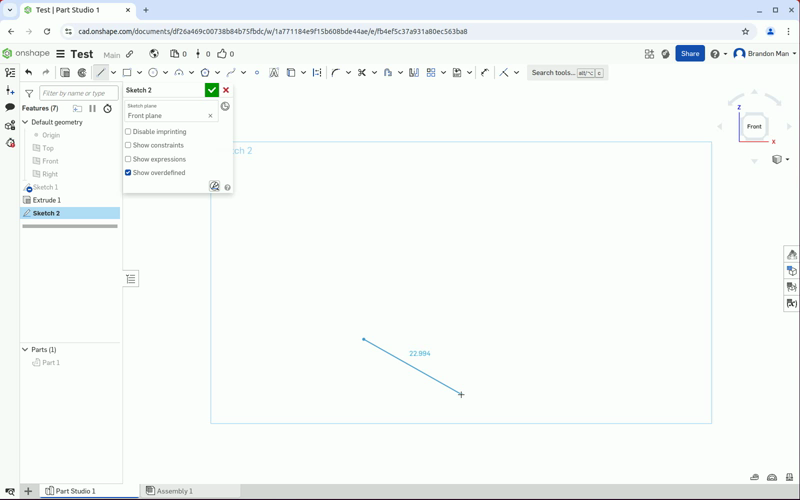
click(461, 394)
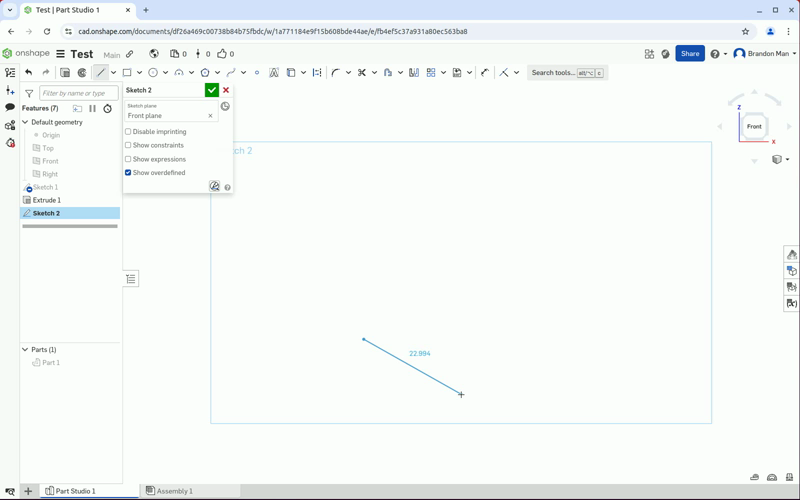
key_up(shift)
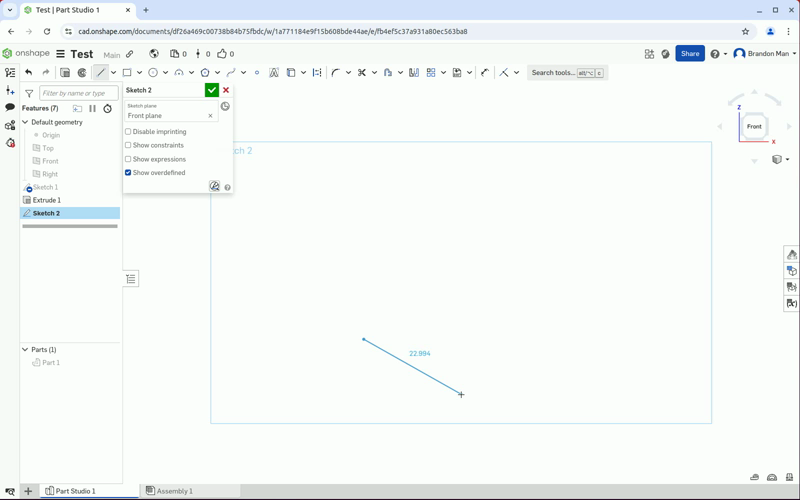
key_down(shift)
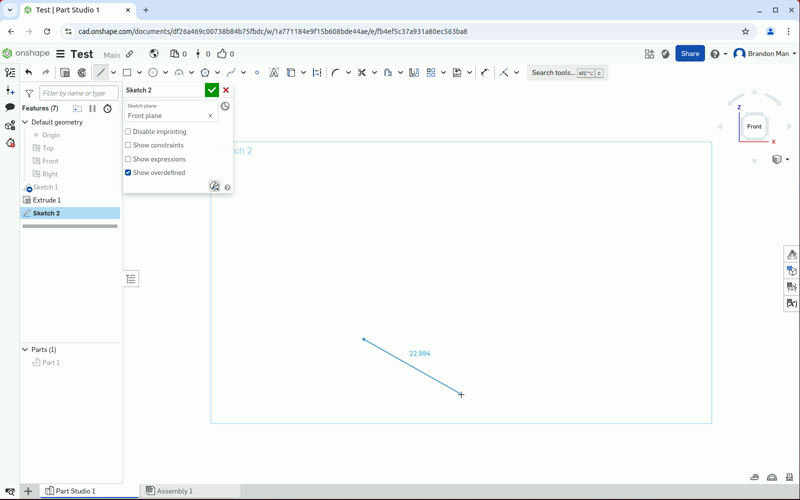
mouse_move(557, 339)
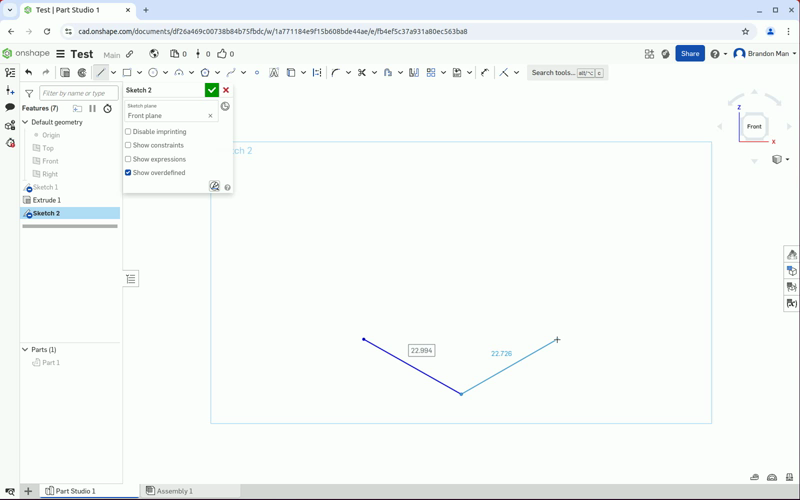
click(557, 339)
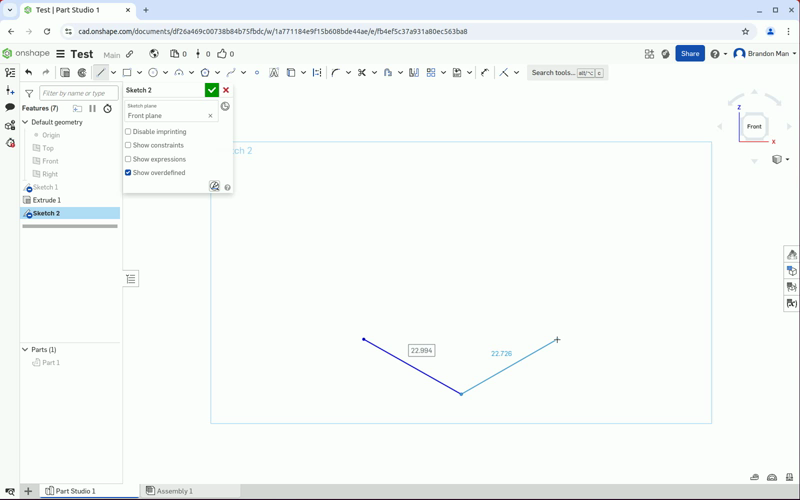
key_up(shift)
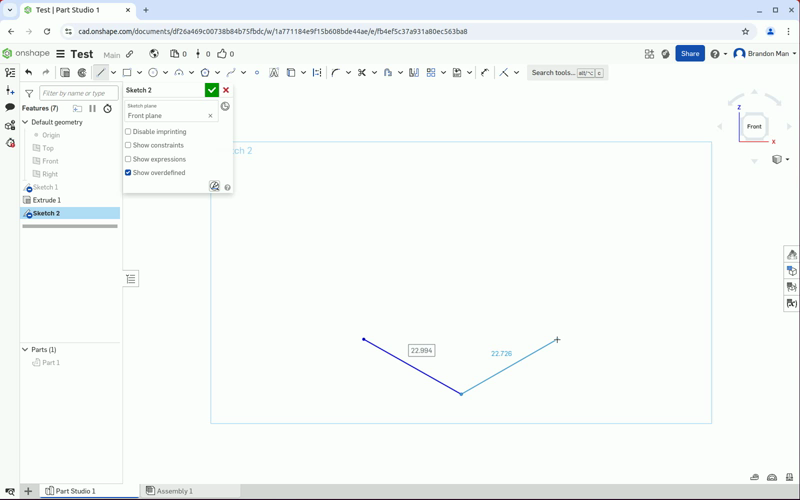
key_down(shift)
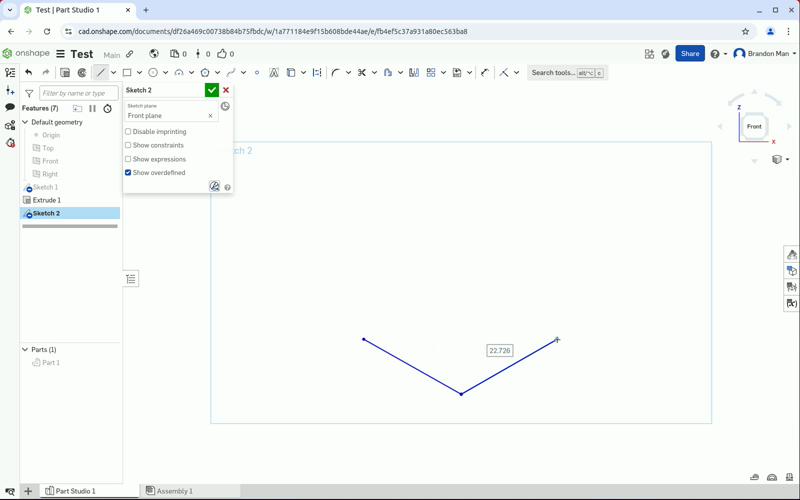
mouse_move(557, 227)
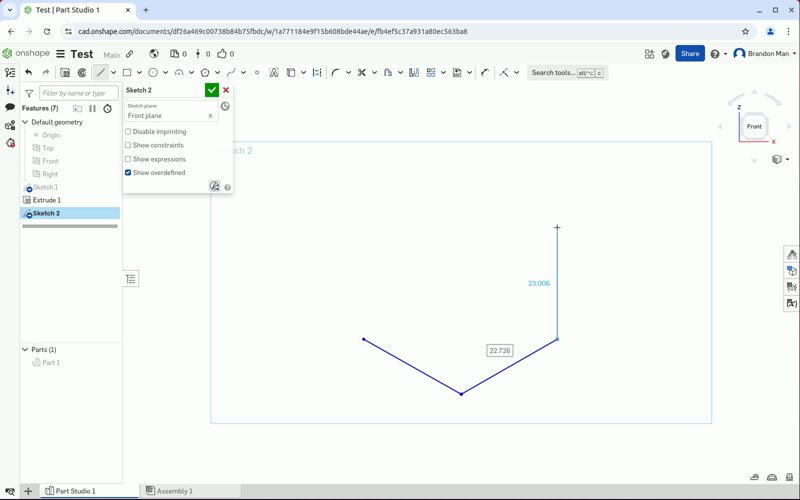
click(557, 227)
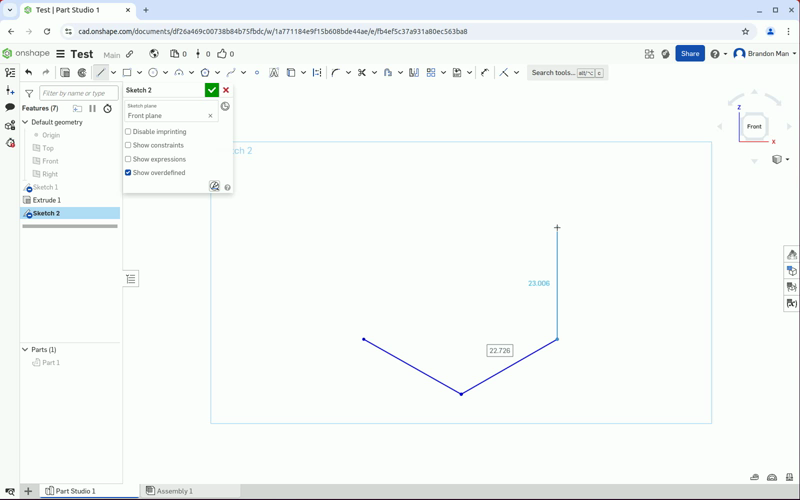
key_up(shift)
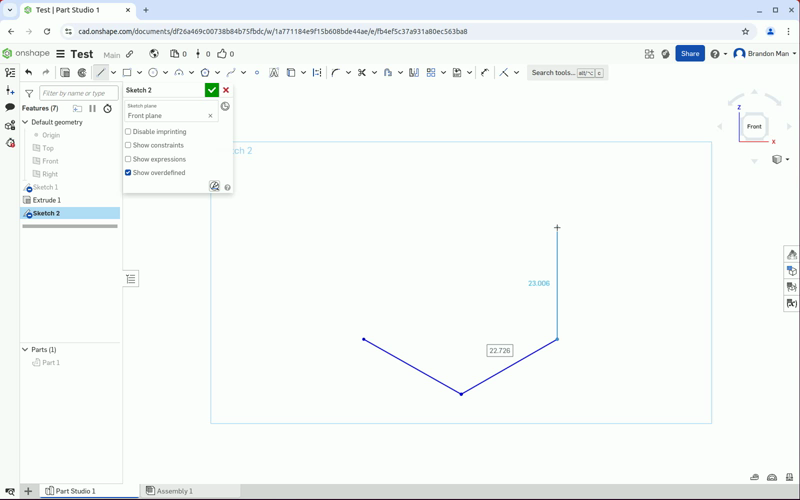
key_down(shift)
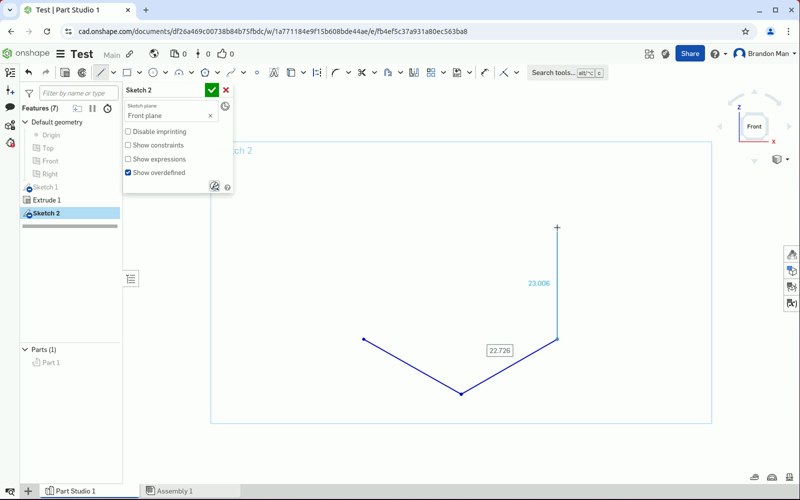
mouse_move(461, 171)
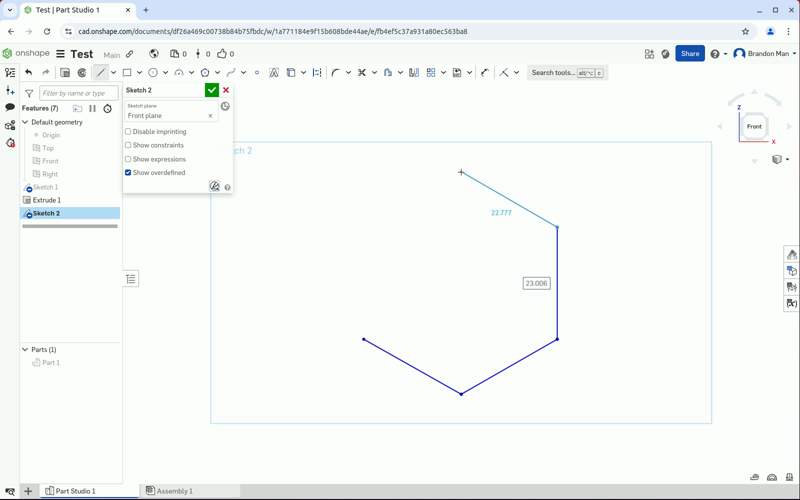
click(461, 171)
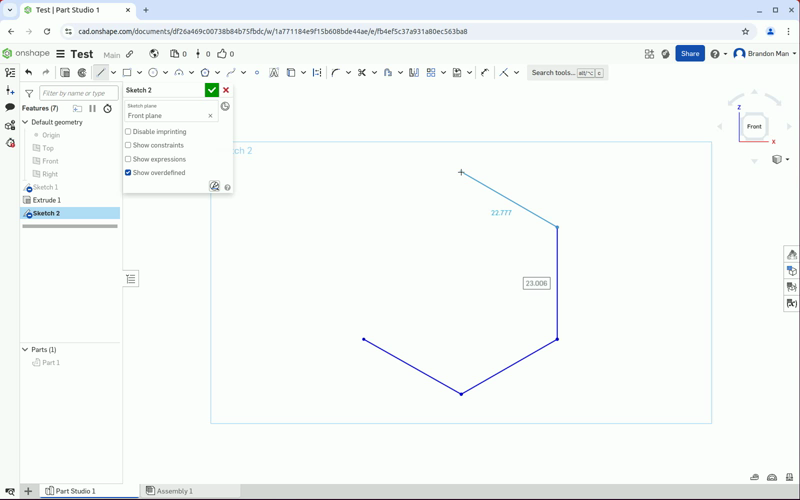
key_up(shift)
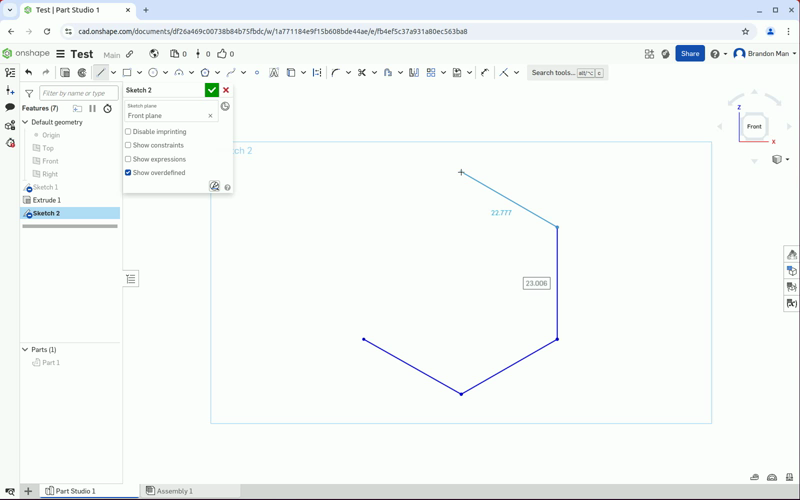
key_down(shift)
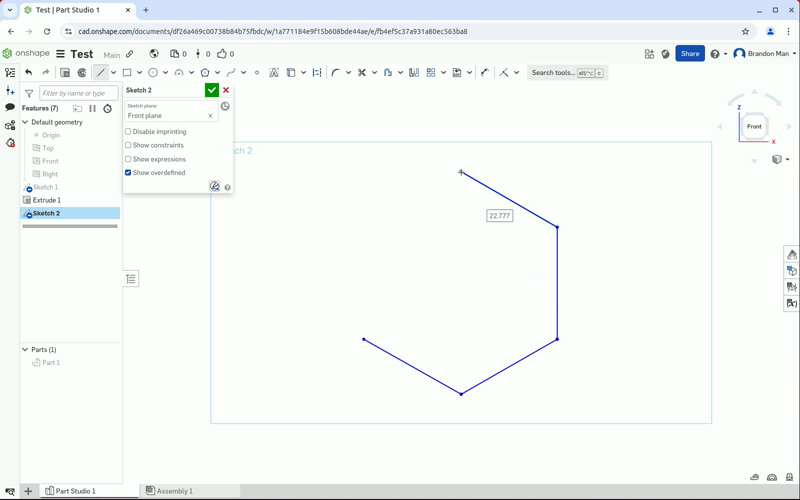
mouse_move(363, 227)
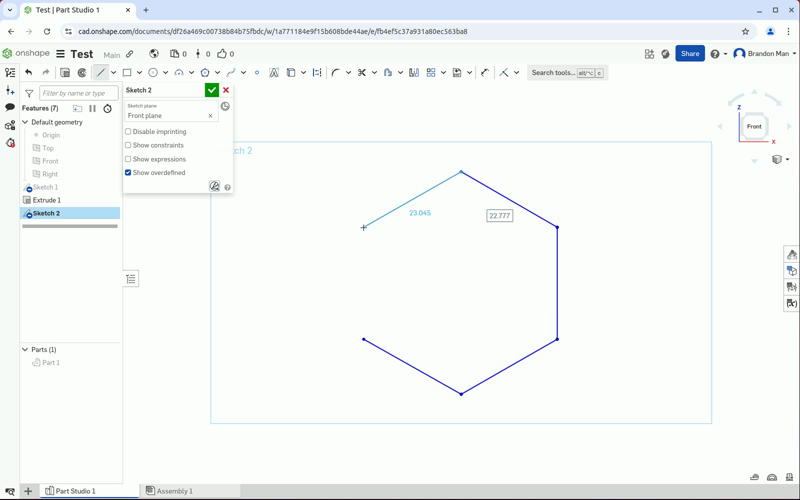
click(363, 227)
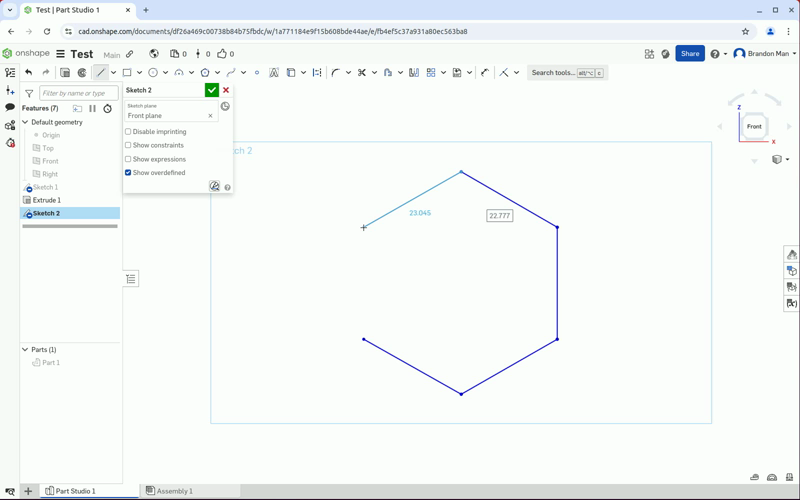
key_up(shift)
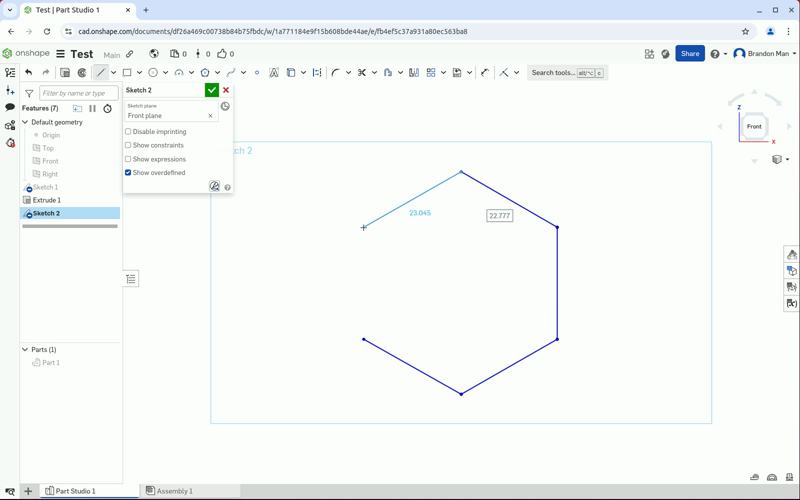
key_down(shift)
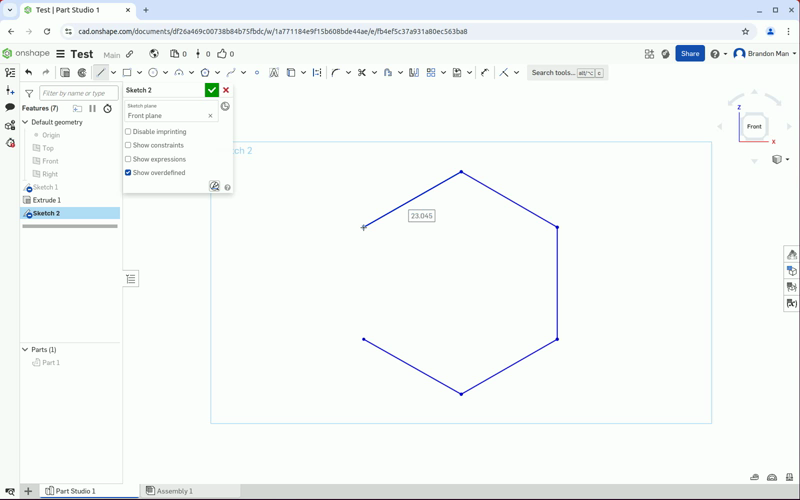
mouse_move(363, 339)
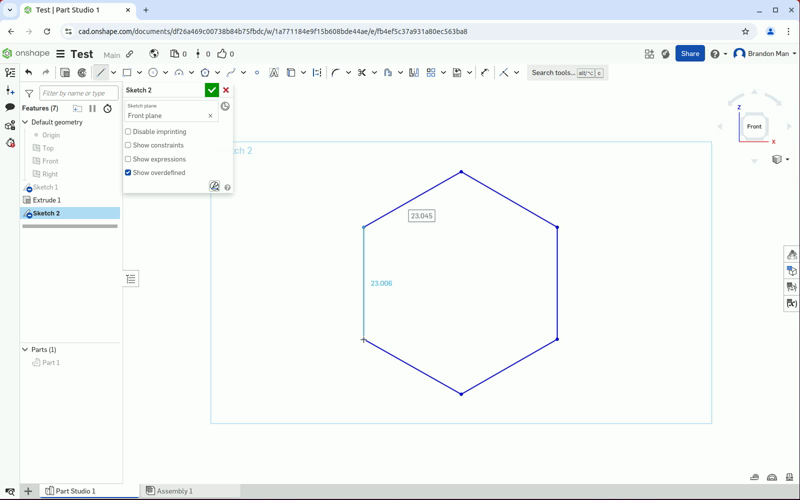
key_up(shift)
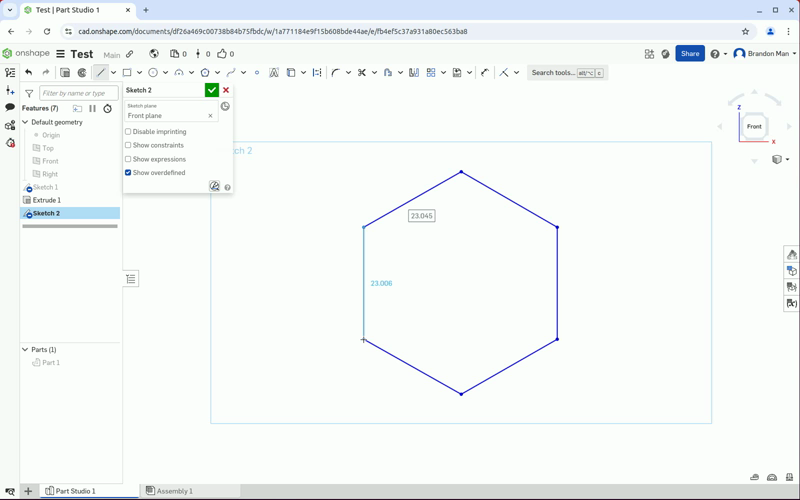
click(363, 339)
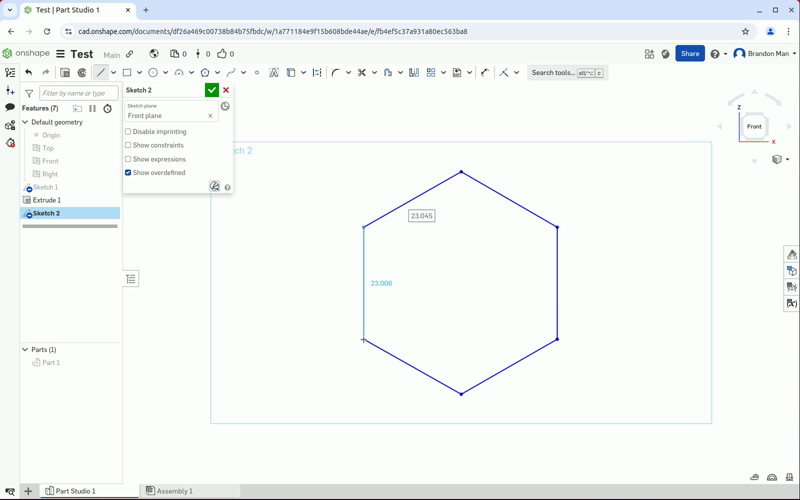
key(esc)
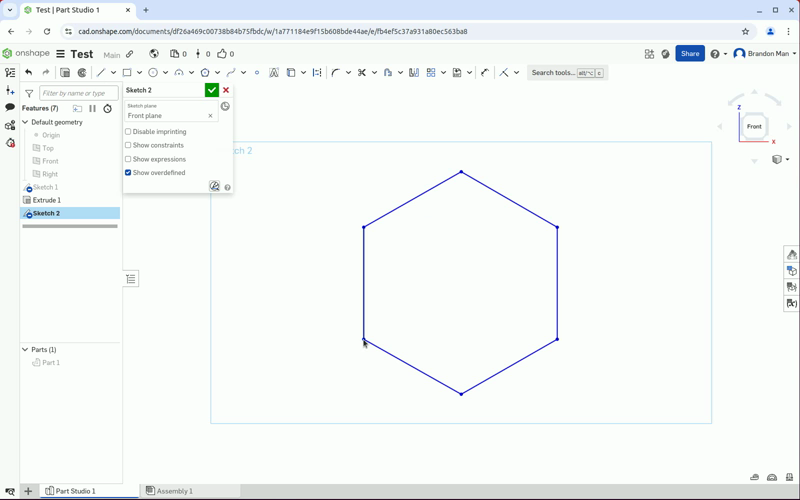
key(c)
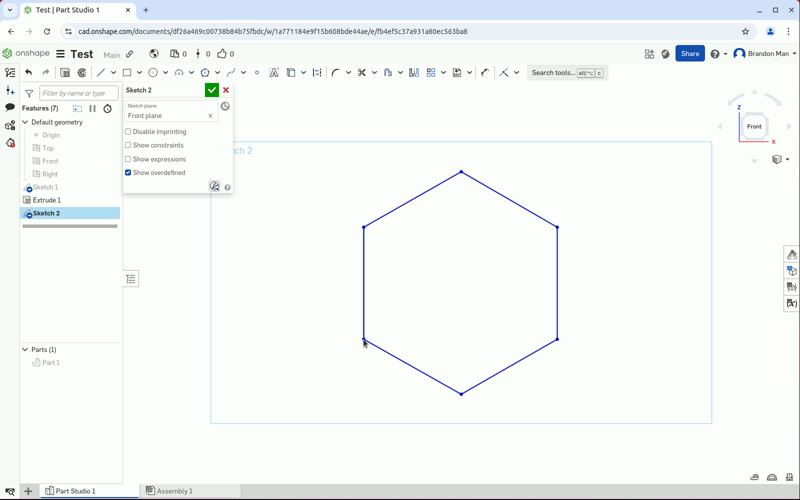
key_down(shift)
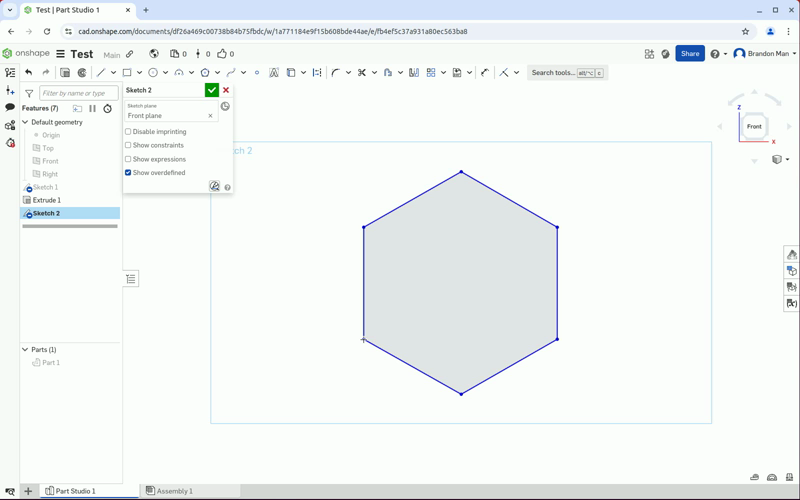
mouse_move(461, 284)
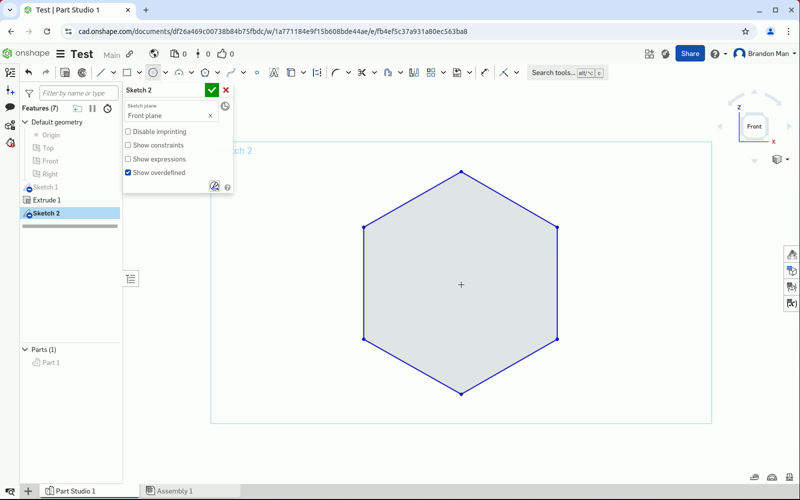
click(461, 284)
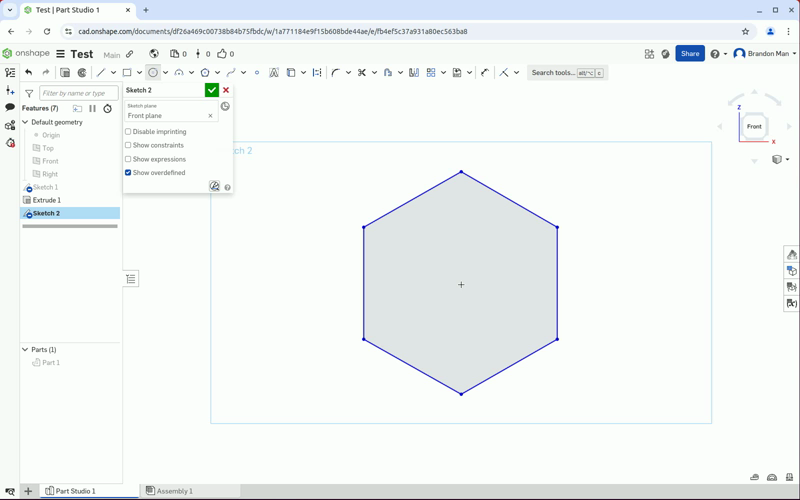
key_up(shift)
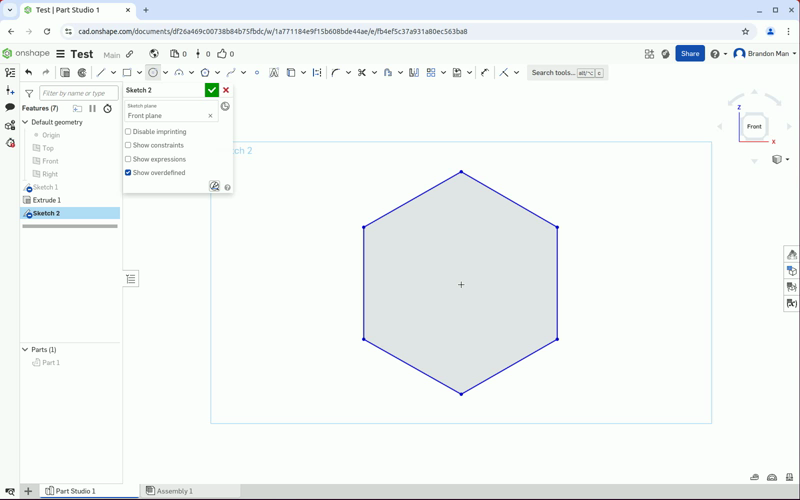
mouse_move(549, 284)
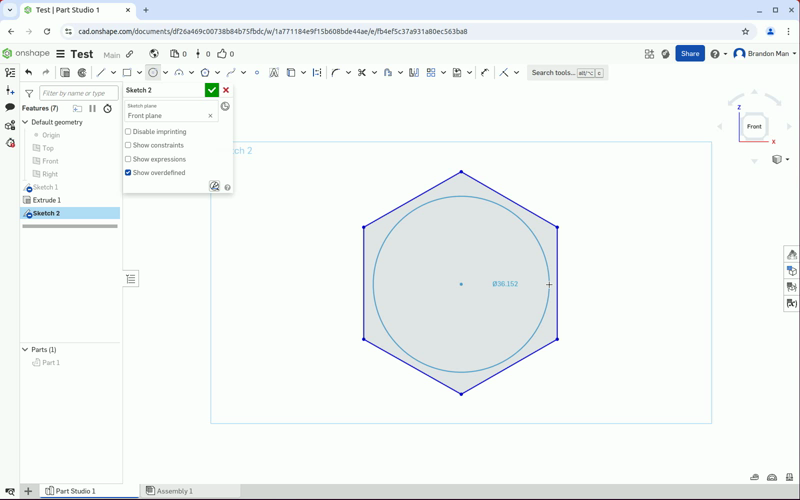
click(549, 284)
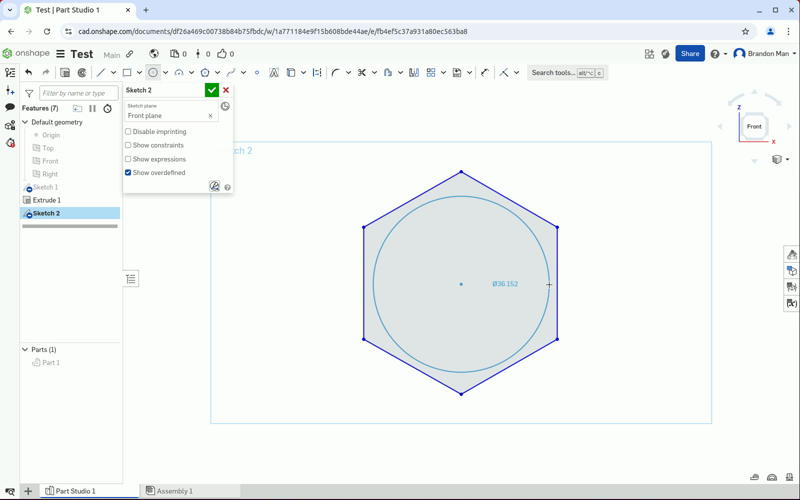
key(esc)
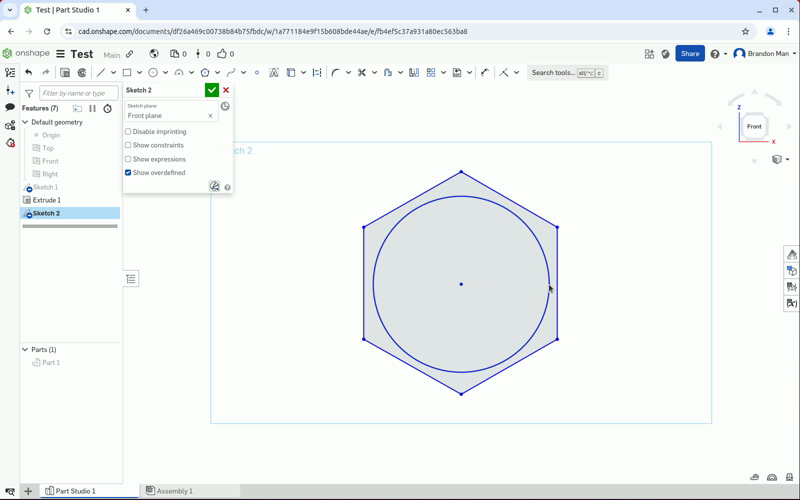
mouse_move(470, 381)
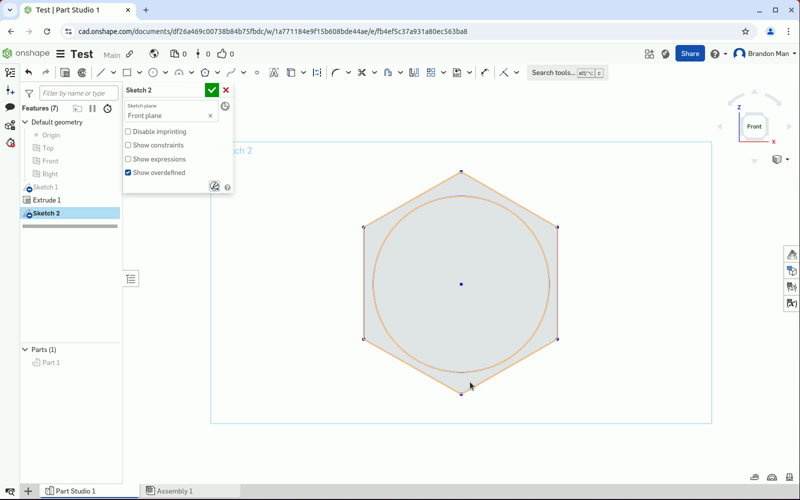
click(470, 381)
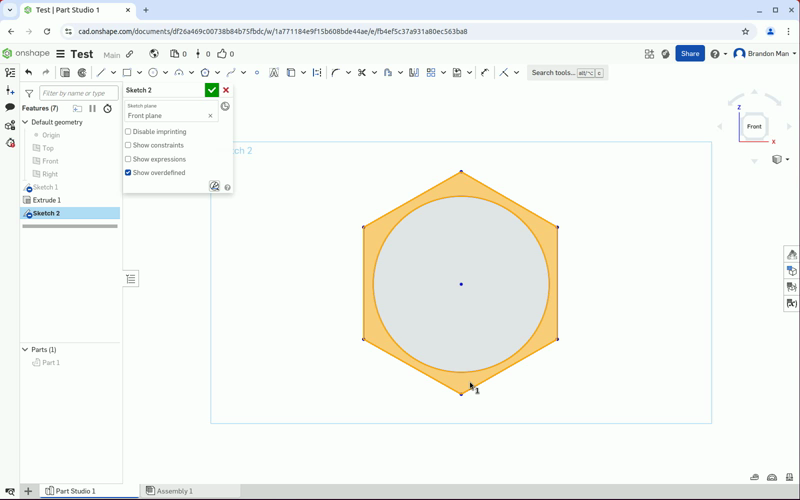
mouse_move(73, 352)
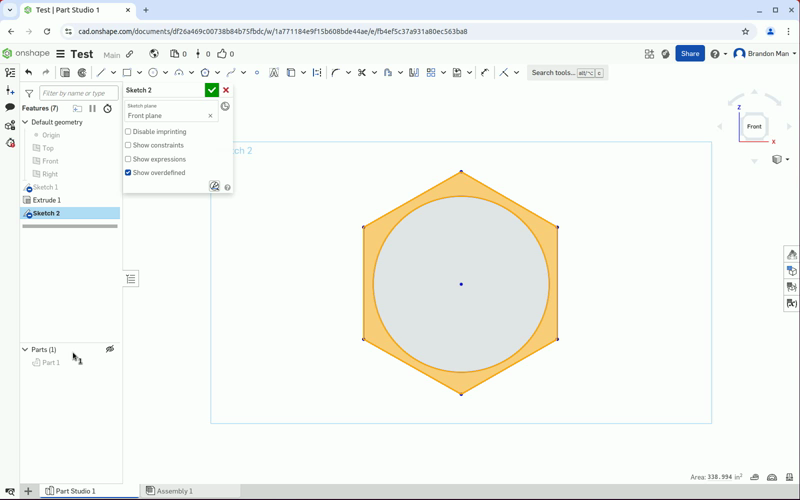
key(shift+y)
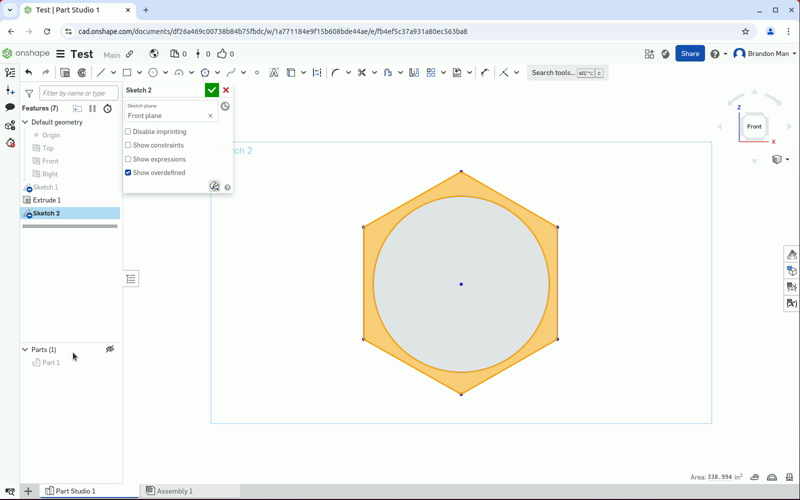
key(shift+e)
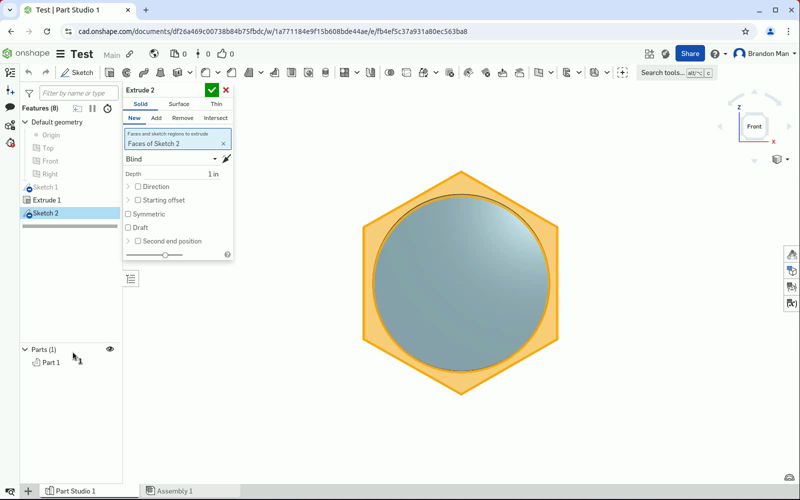
mouse_move(143, 106)
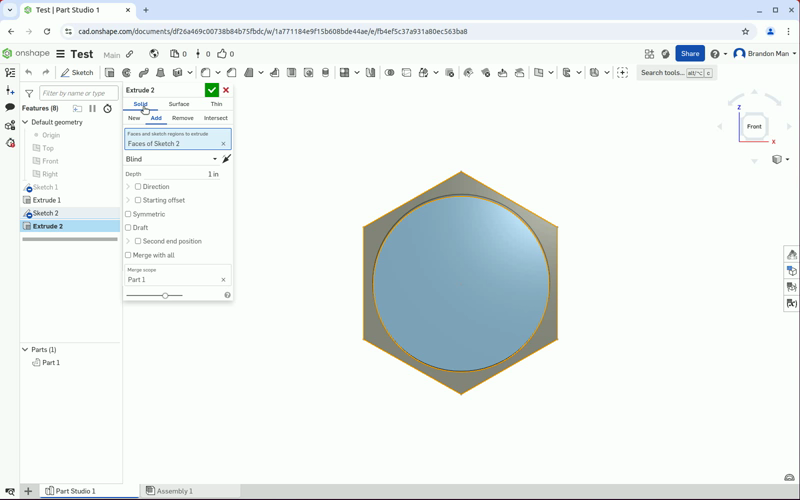
click(143, 106)
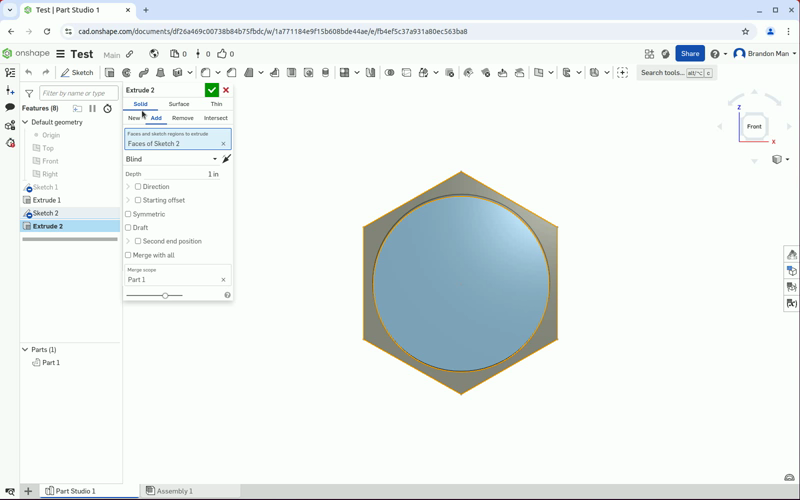
mouse_move(137, 120)
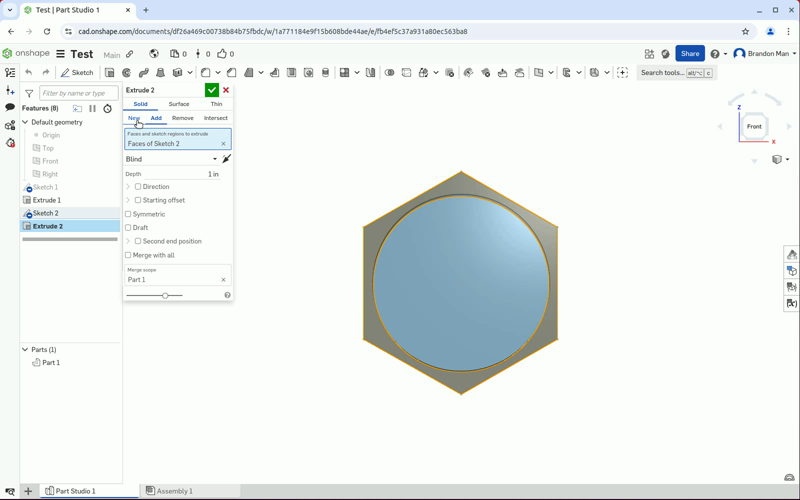
click(137, 120)
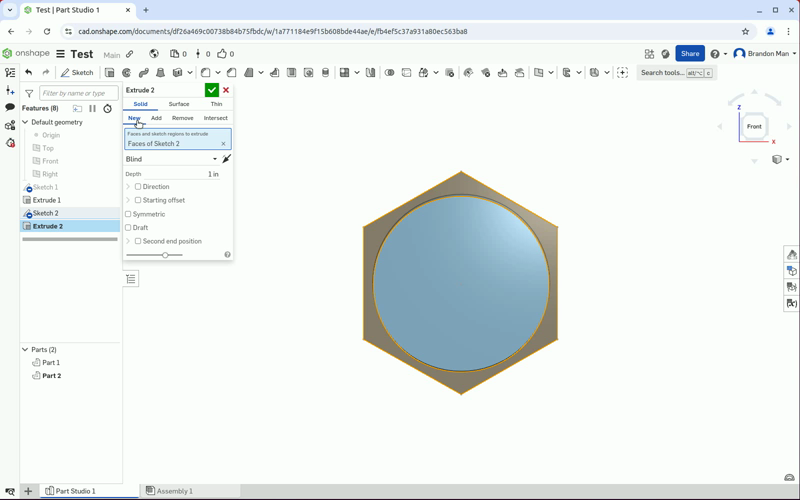
key(tab, 4)
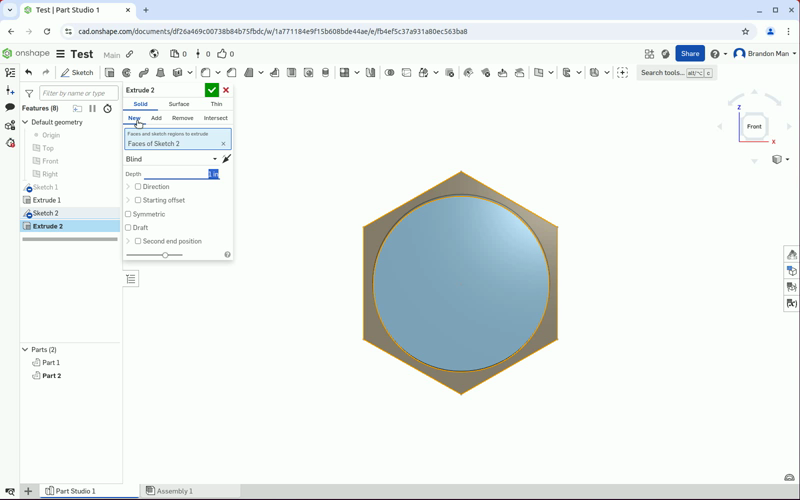
text(8.906)
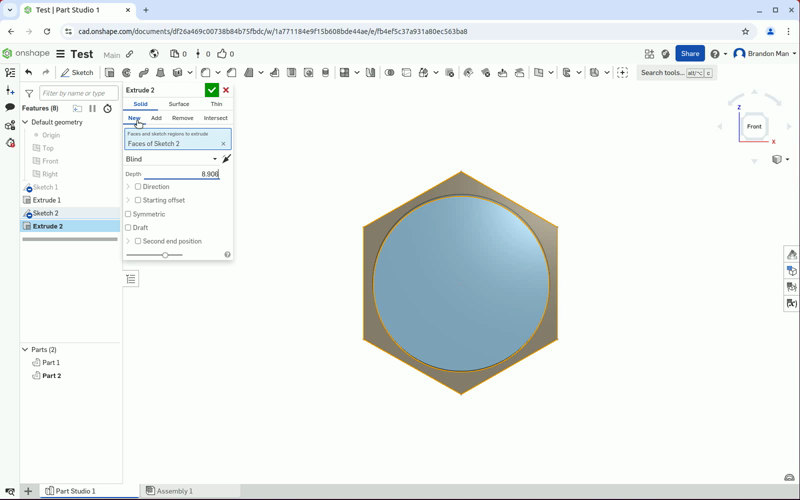
key(enter)
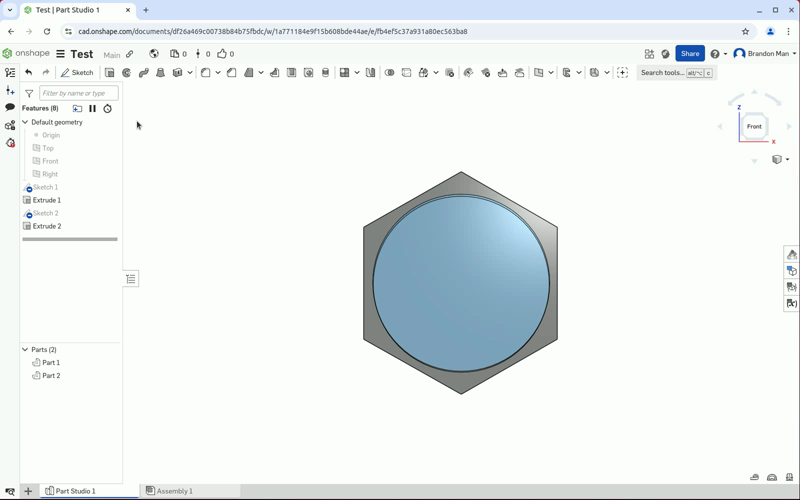
key(shift+h)
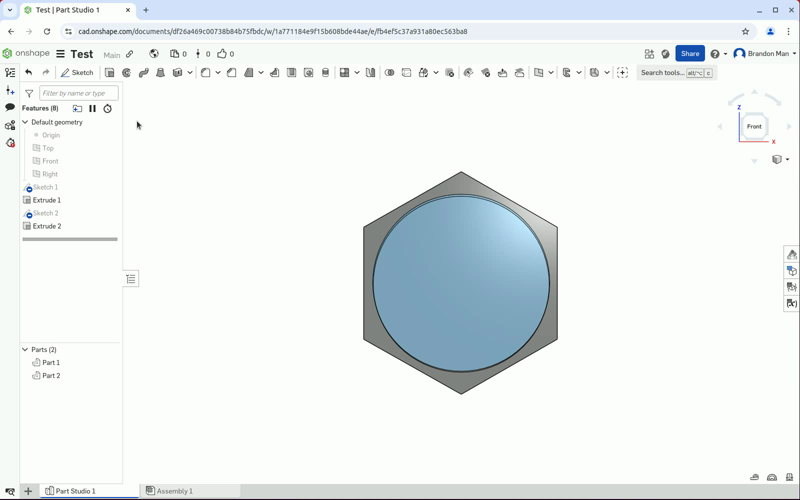
key(shift+h)
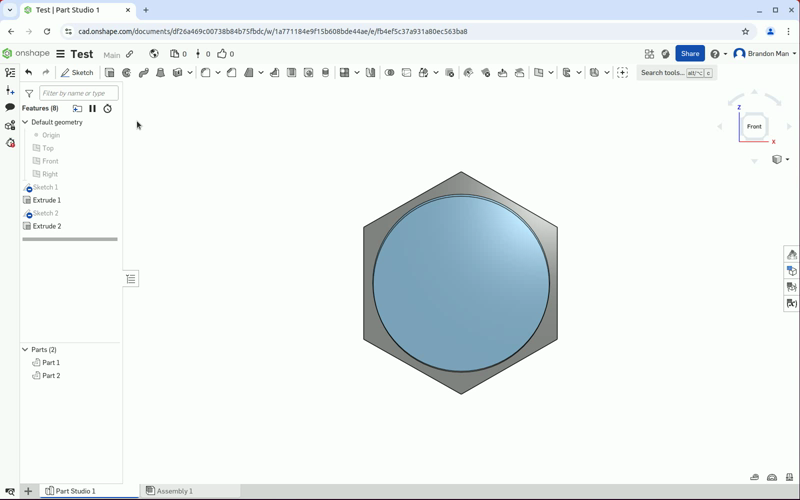
mouse_move(73, 189)
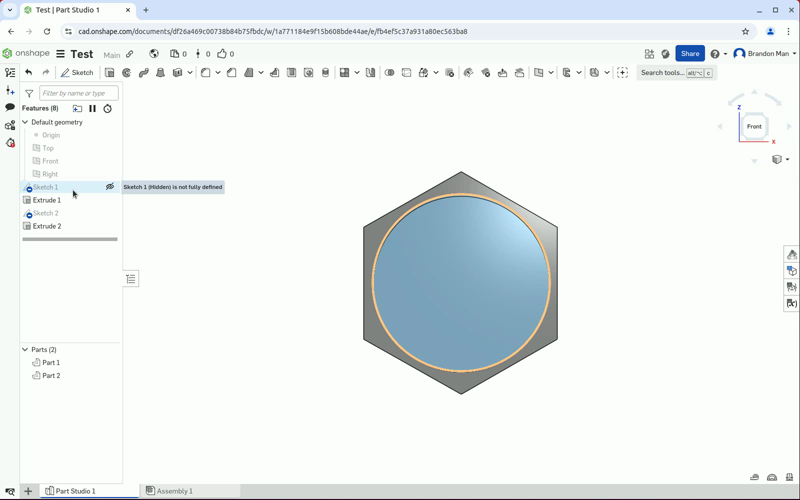
click(73, 189)
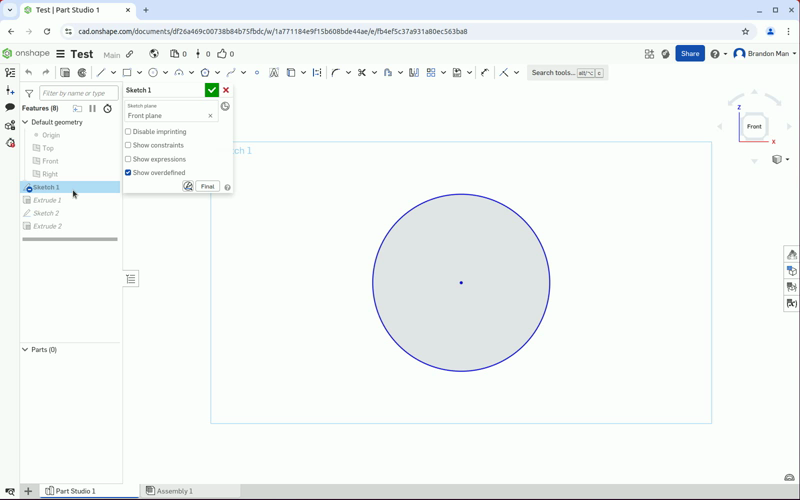
mouse_move(229, 92)
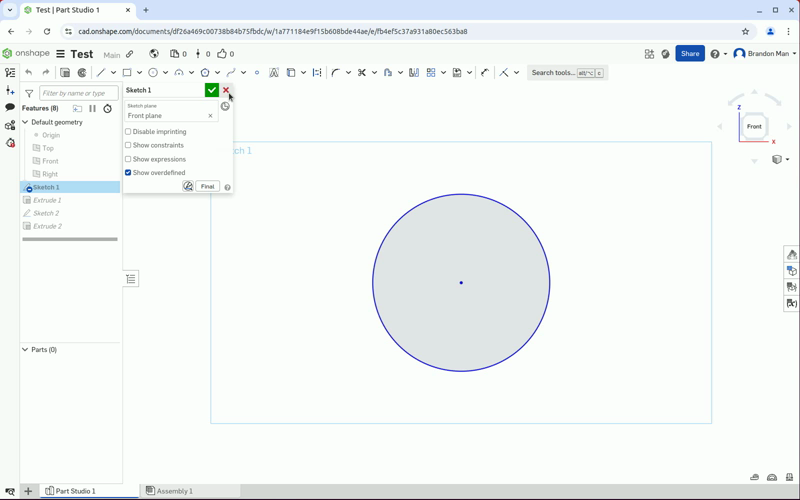
click(229, 92)
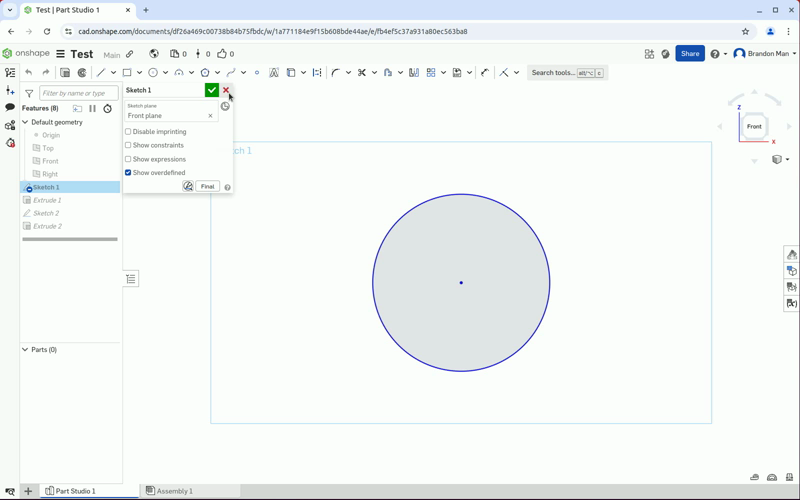
key(shift+s)
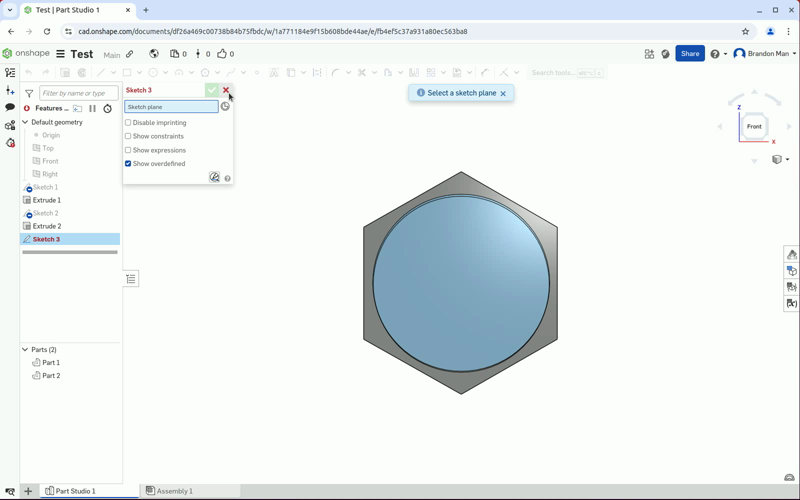
mouse_move(73, 163)
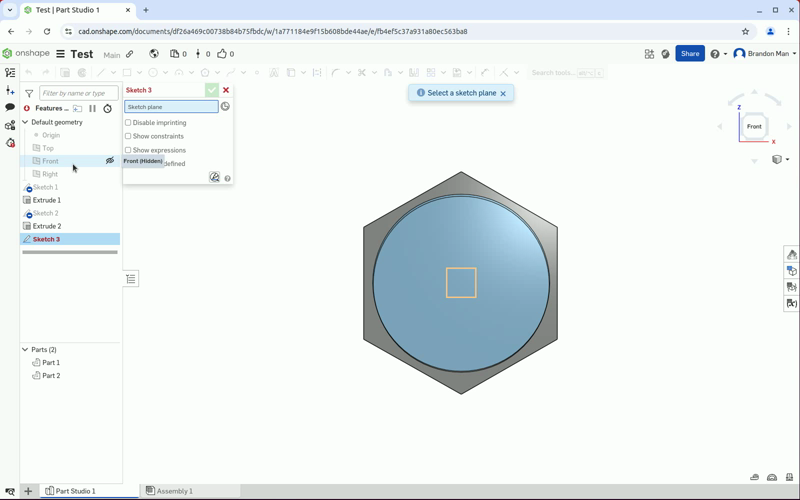
click(73, 163)
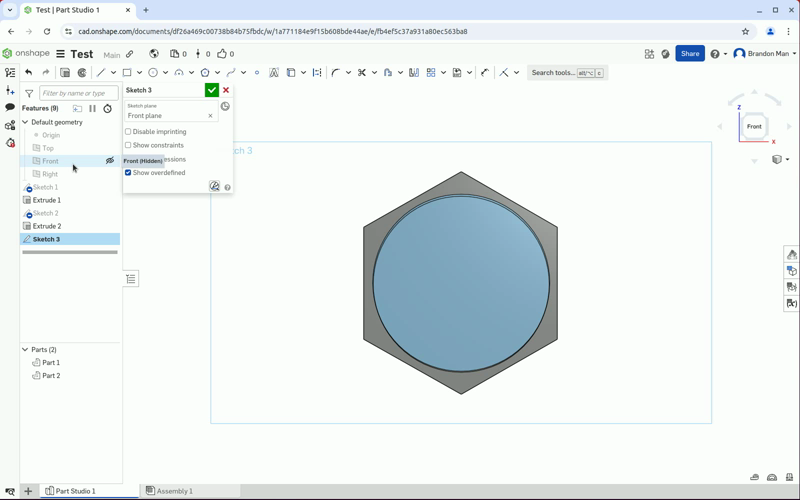
mouse_move(73, 352)
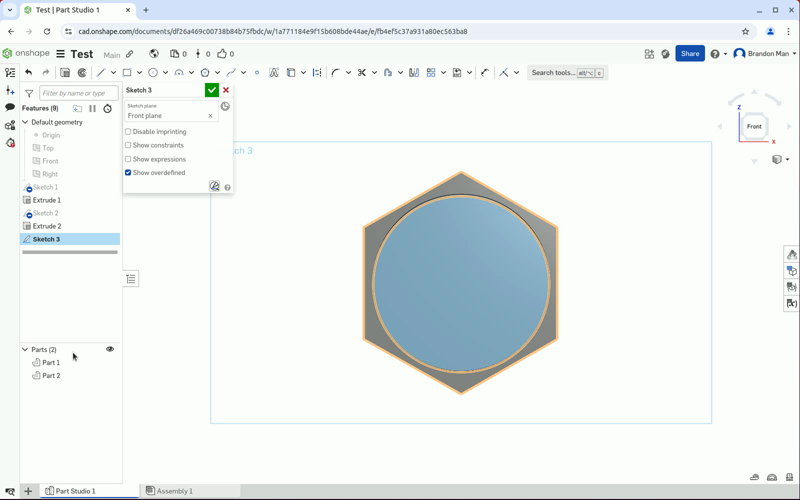
key(y)
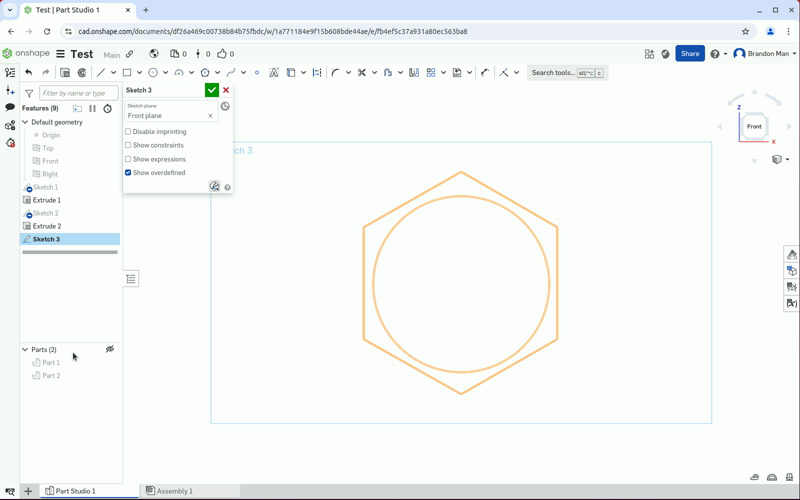
key(c)
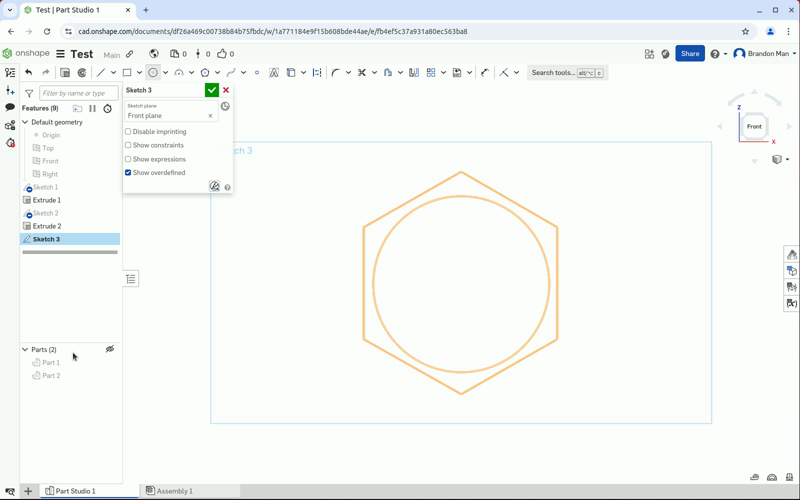
key_down(shift)
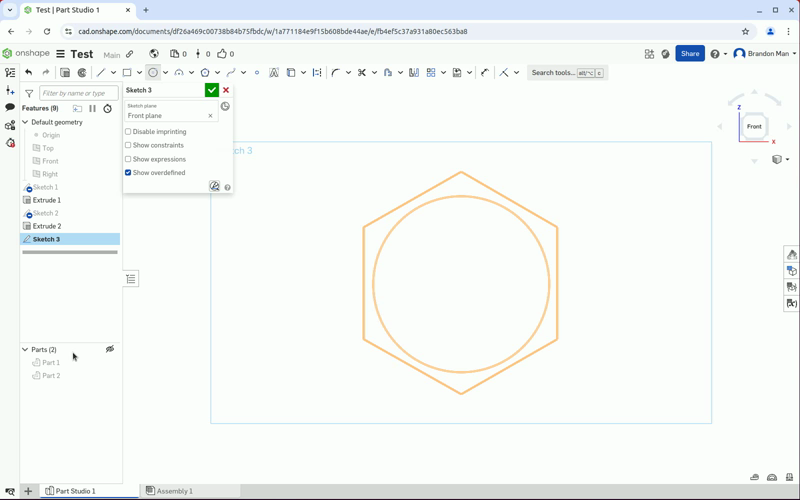
mouse_move(461, 282)
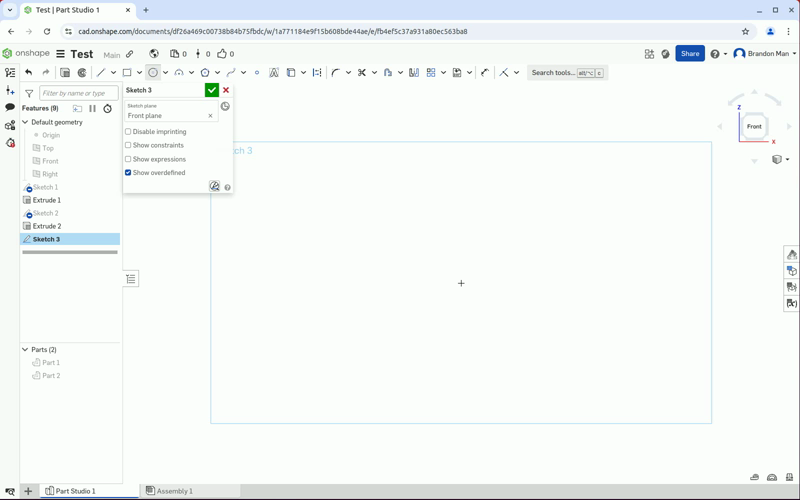
click(461, 282)
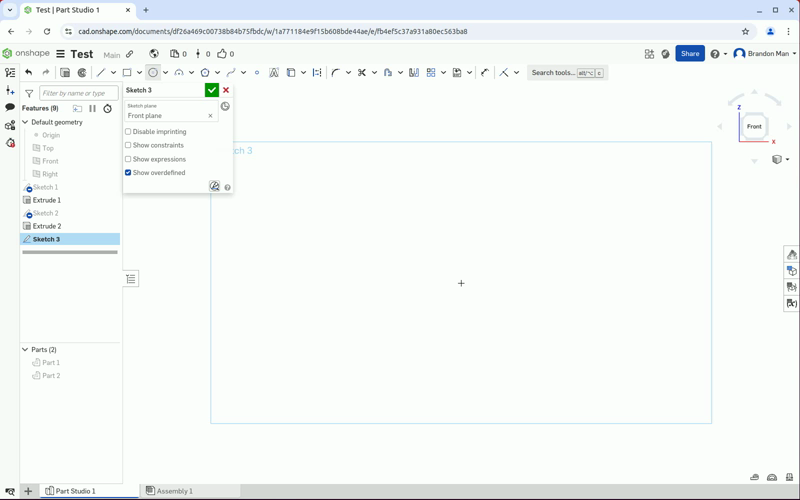
key_up(shift)
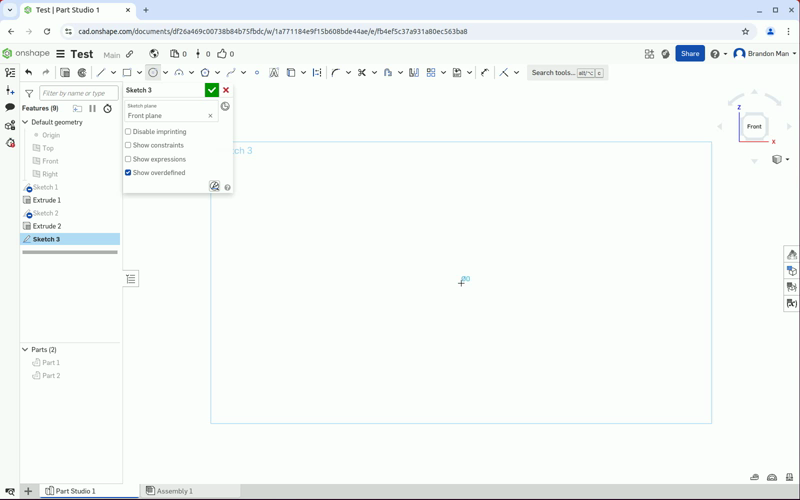
mouse_move(549, 282)
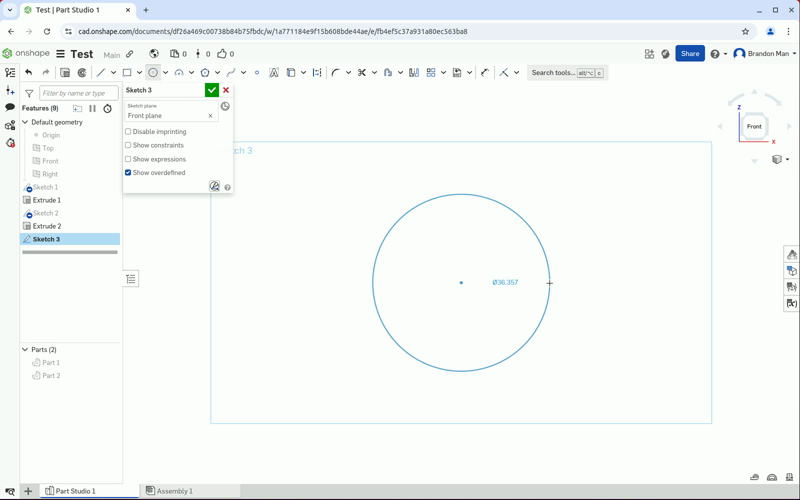
click(549, 282)
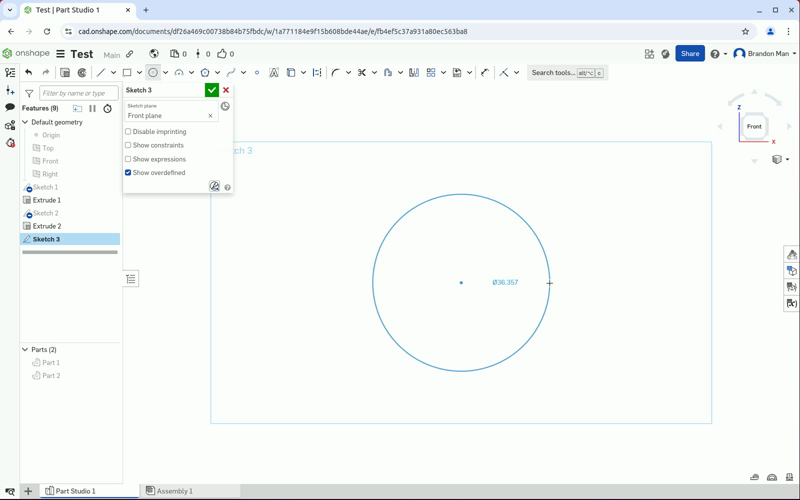
key(esc)
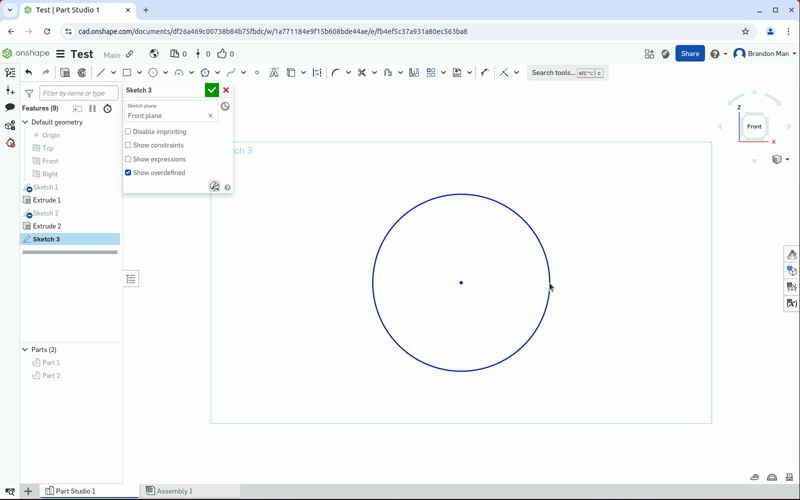
mouse_move(404, 302)
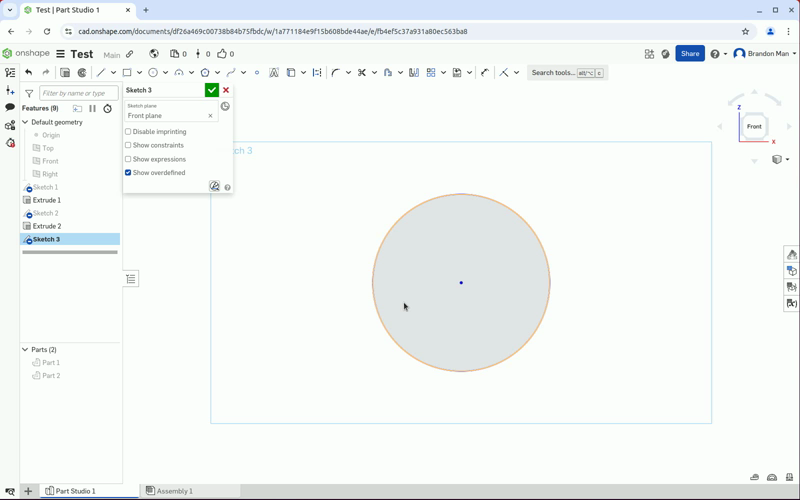
click(404, 302)
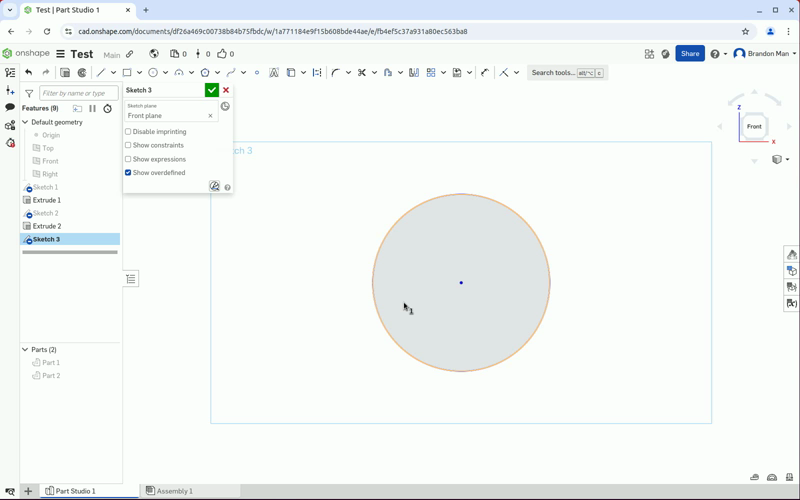
mouse_move(73, 352)
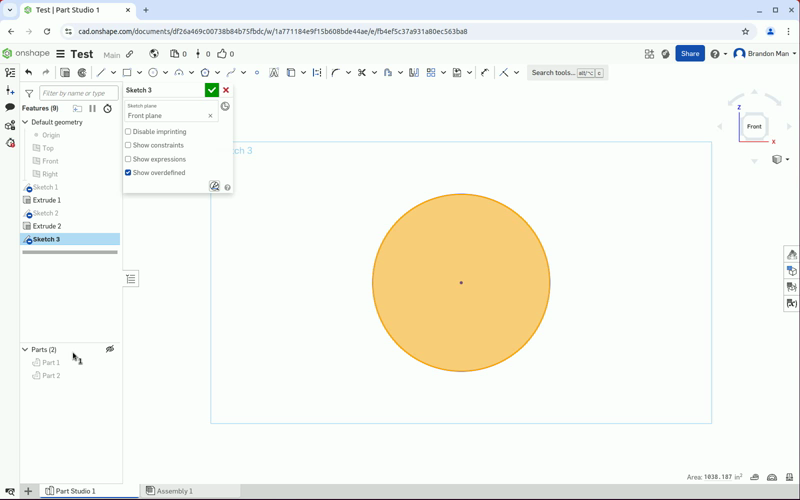
key(shift+y)
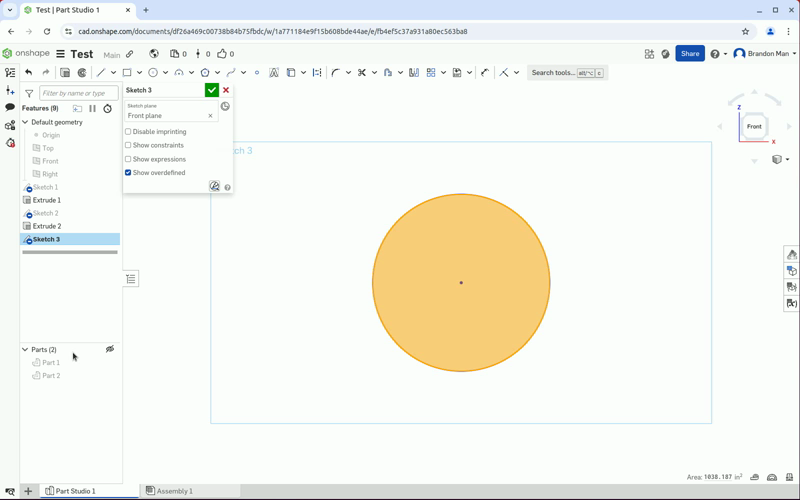
key(shift+e)
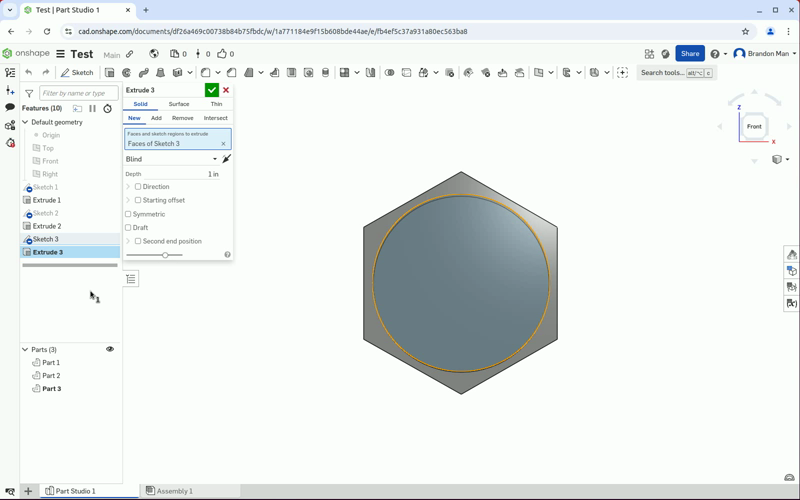
mouse_move(143, 106)
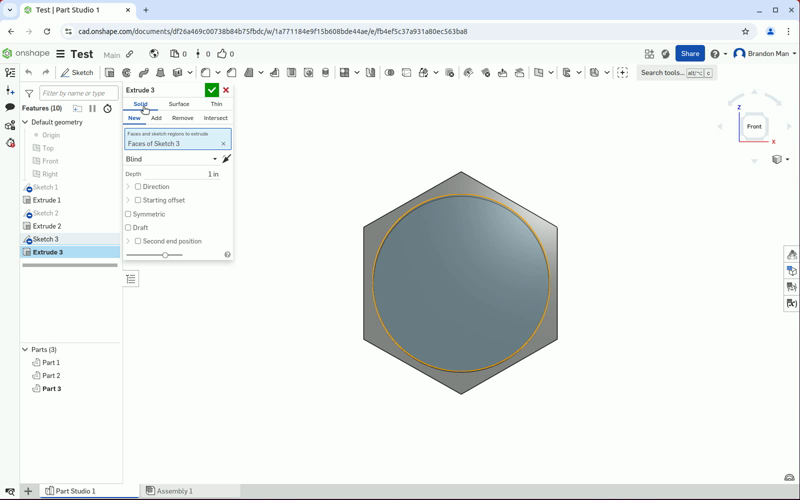
click(143, 106)
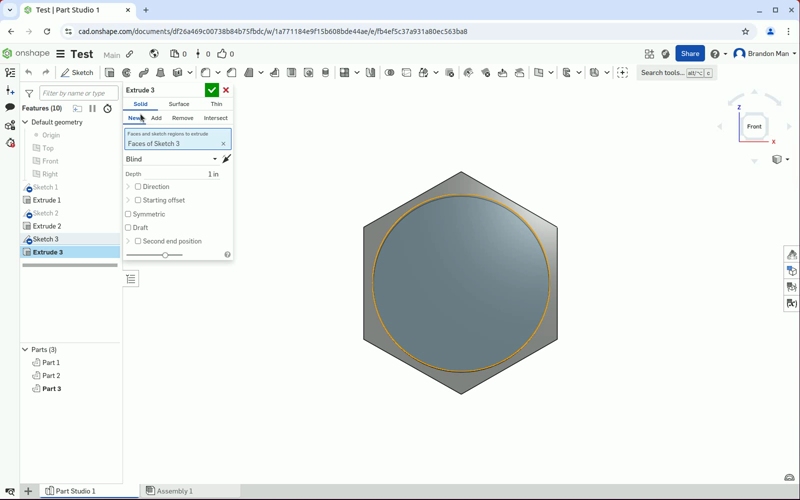
mouse_move(137, 120)
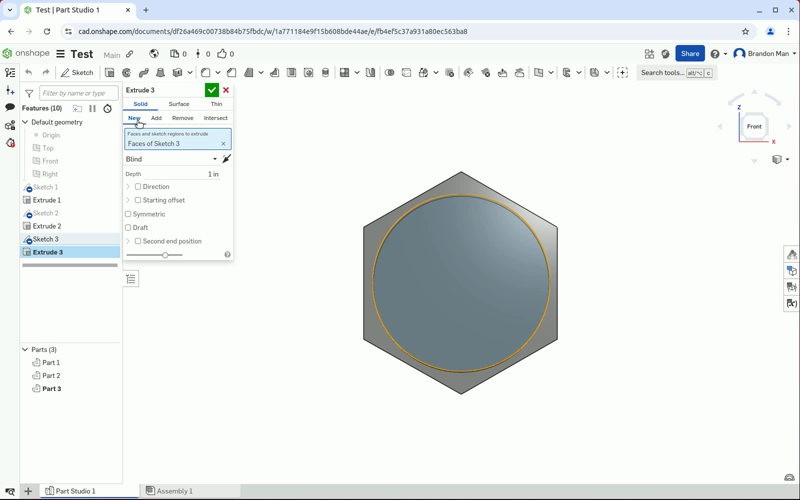
click(137, 120)
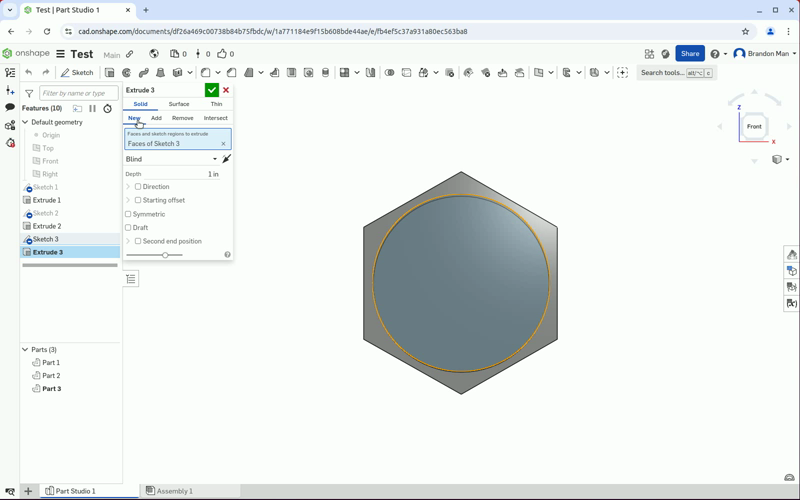
key(tab, 4)
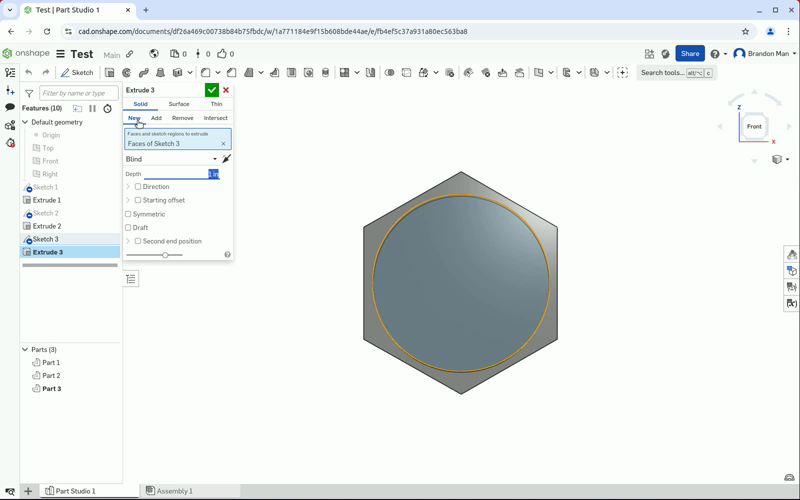
text(12.517)
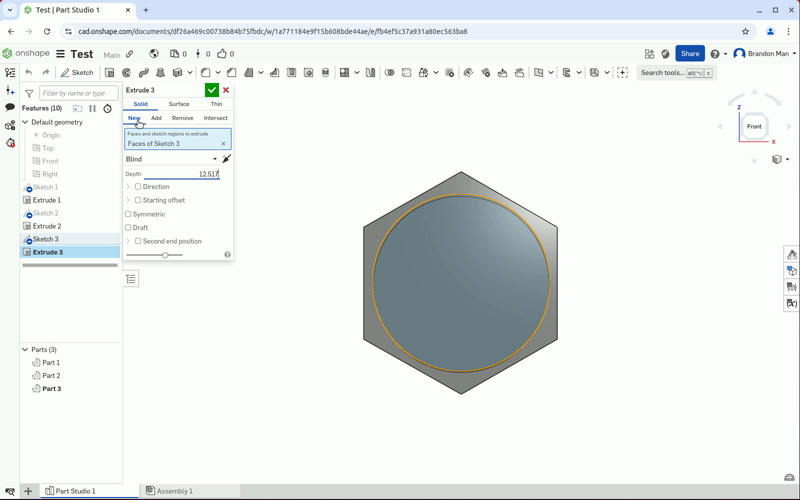
key(enter)
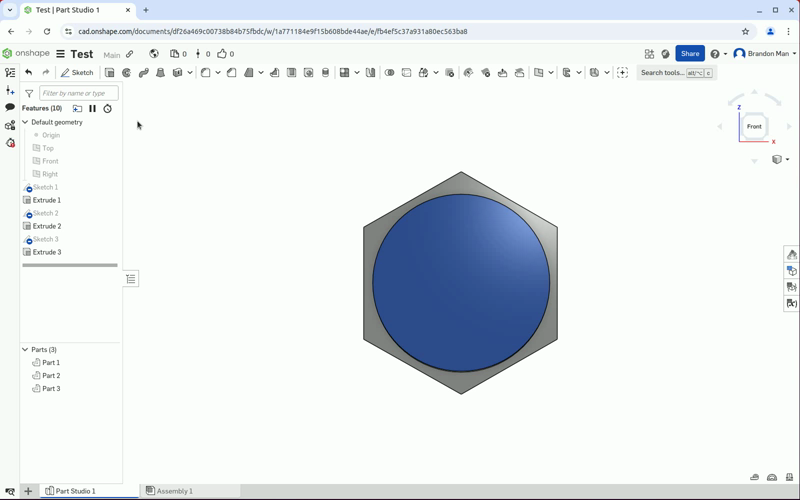
key(shift+h)
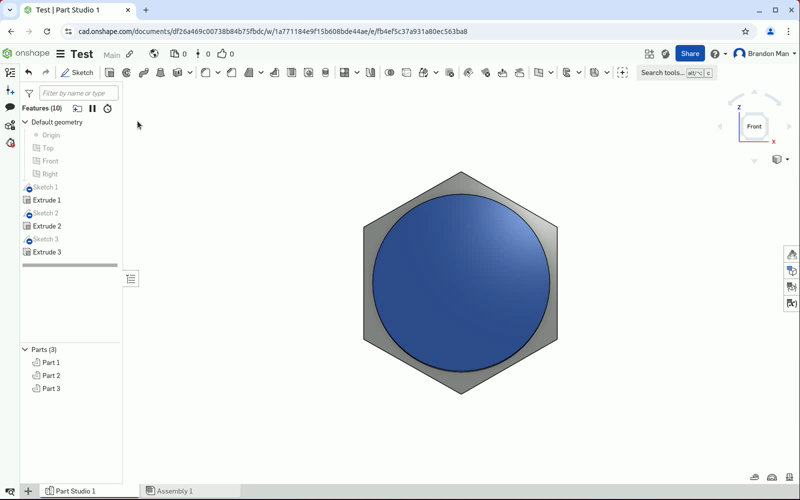
key(shift+h)
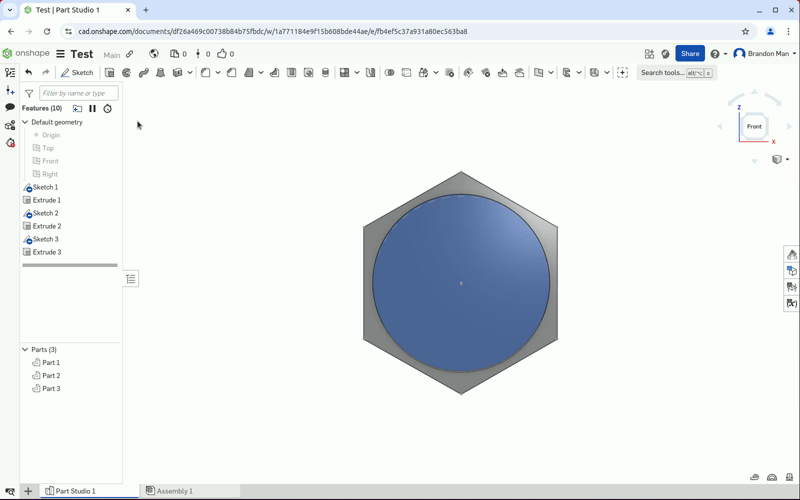
key(shift+7)
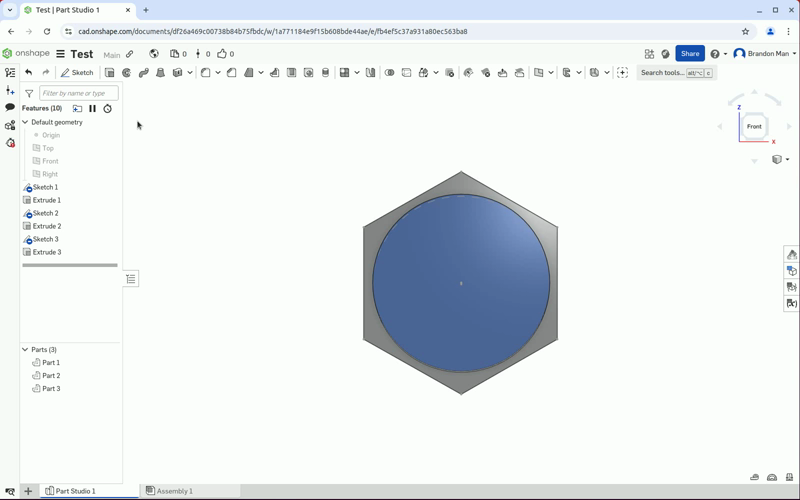
key(left, 2)
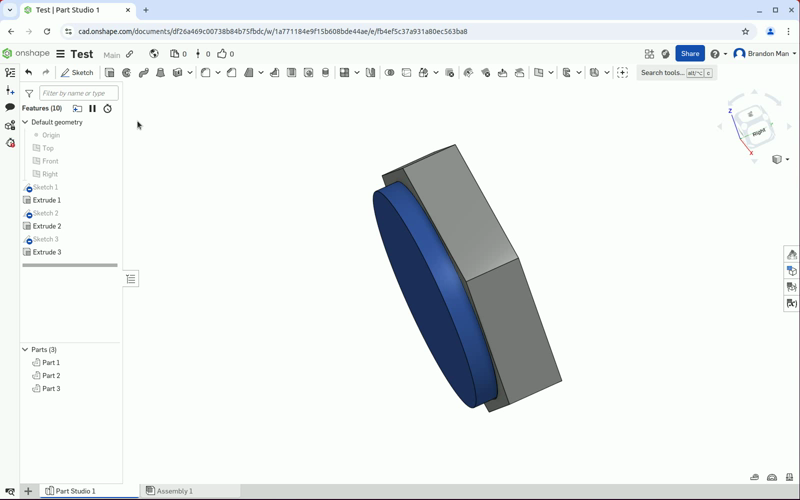
key(down, 2)
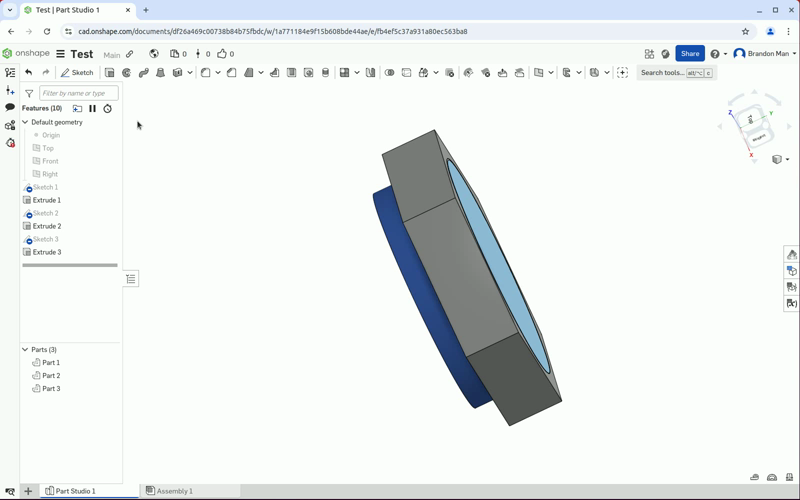
key(up, 2)
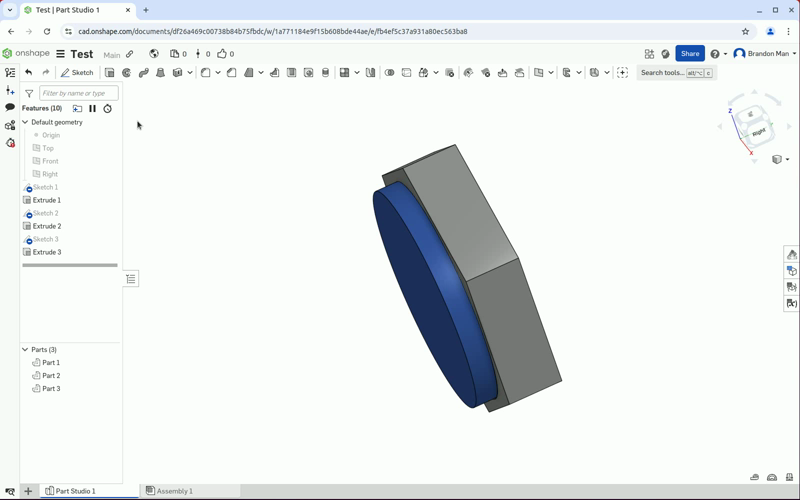
key(right, 2)
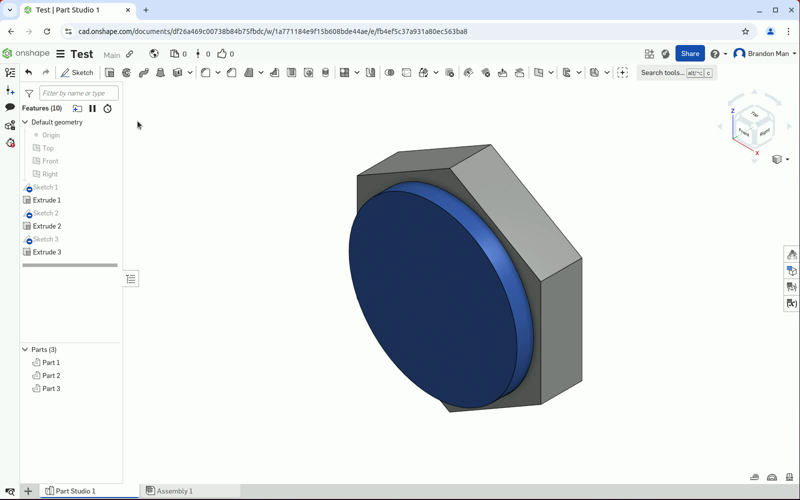
mouse_move(73, 189)
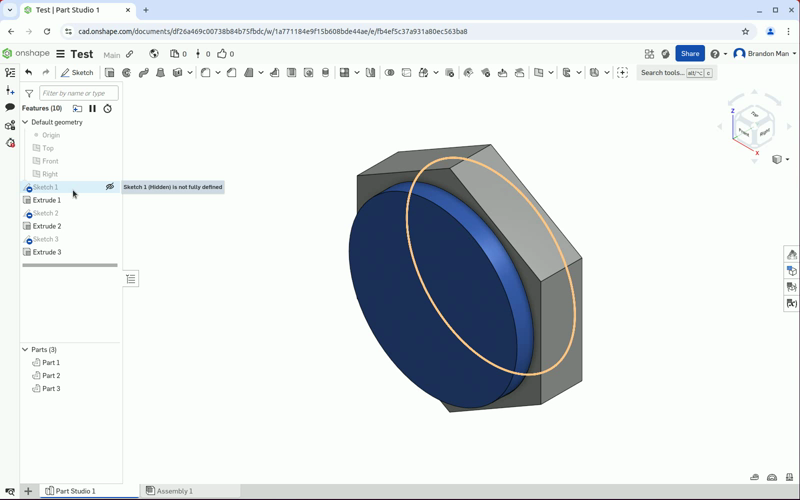
click(73, 189)